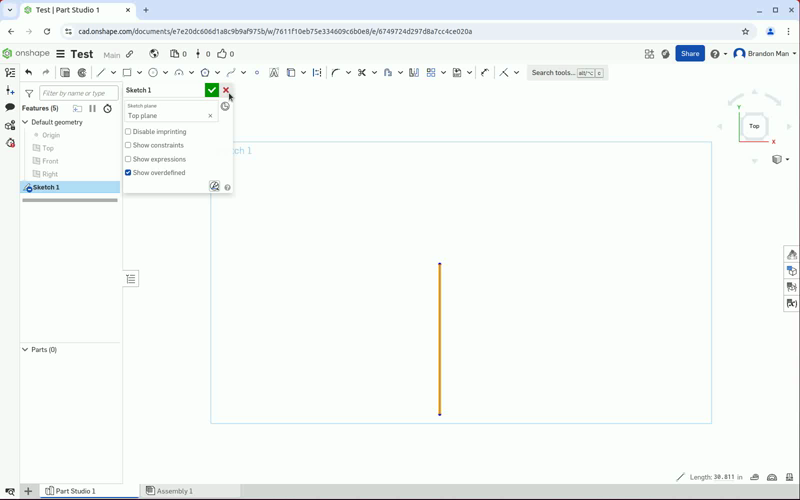
key(shift+h)
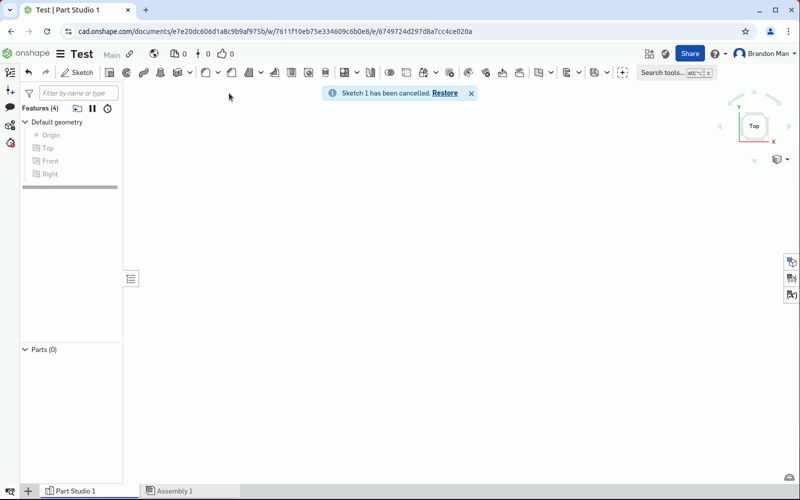
mouse_move(73, 352)
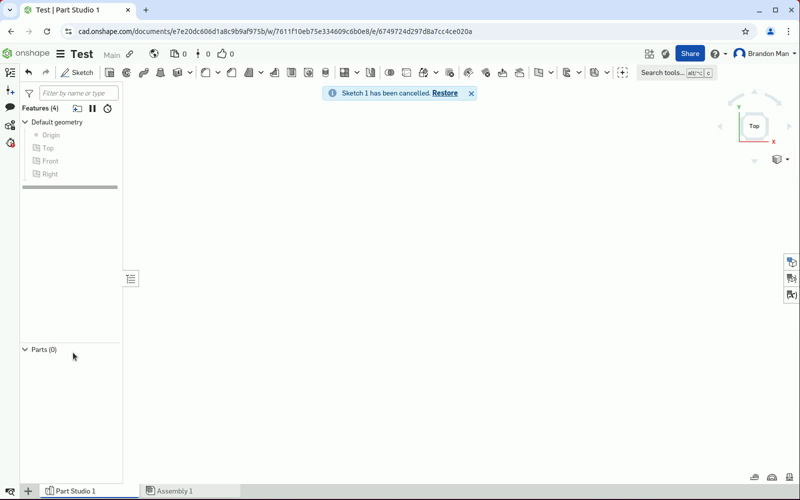
key(y)
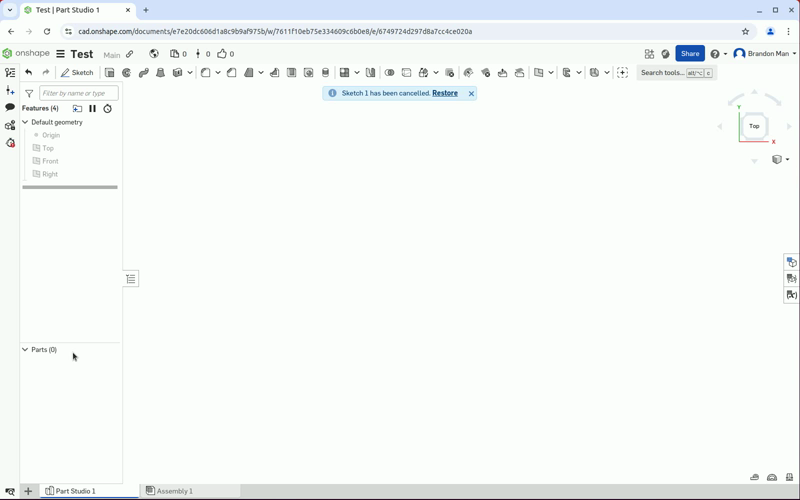
key(shift+p)
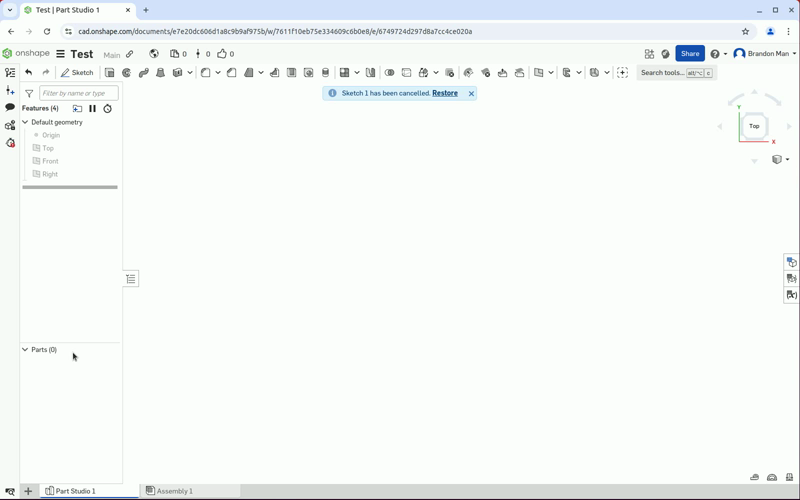
key(space)
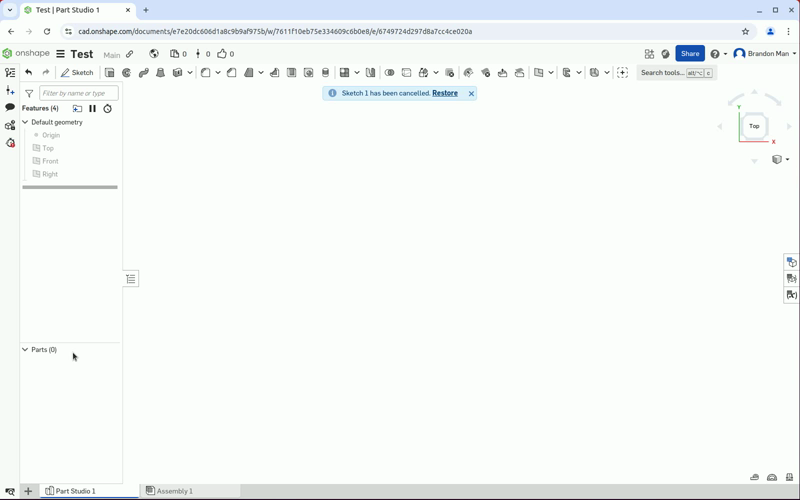
key_down(shift)
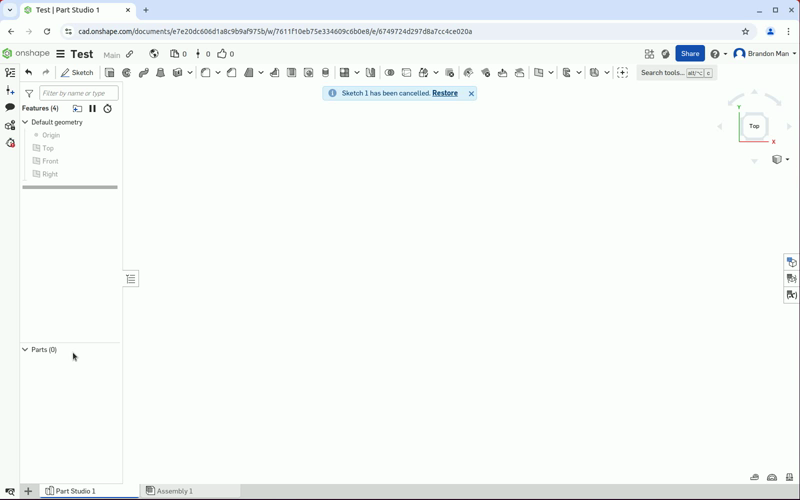
key(up)
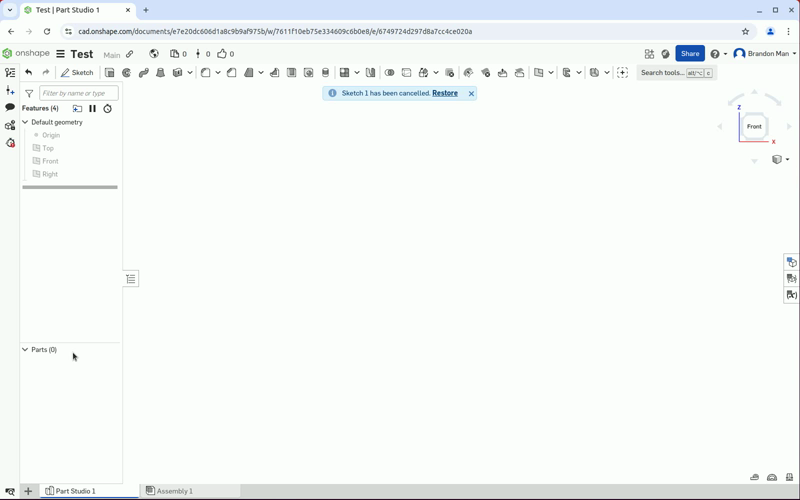
key_up(shift)
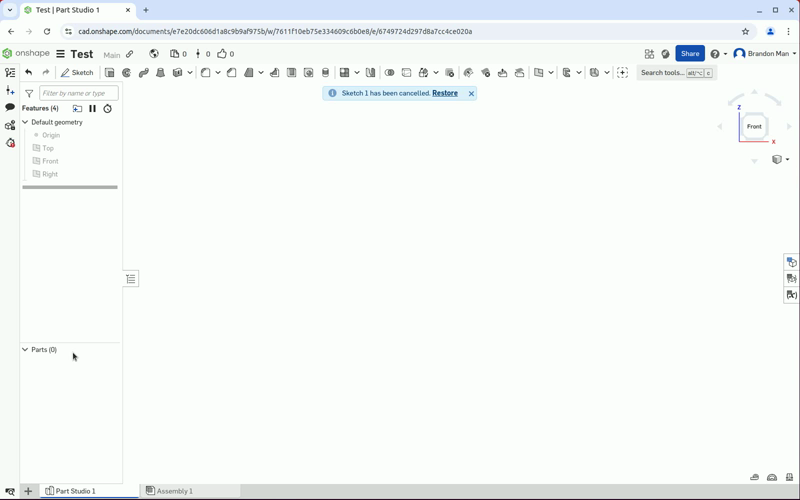
mouse_move(73, 352)
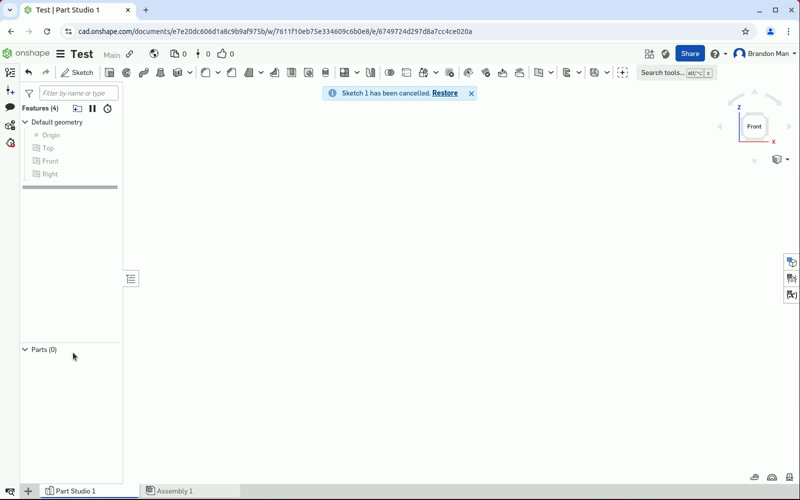
key(shift+y)
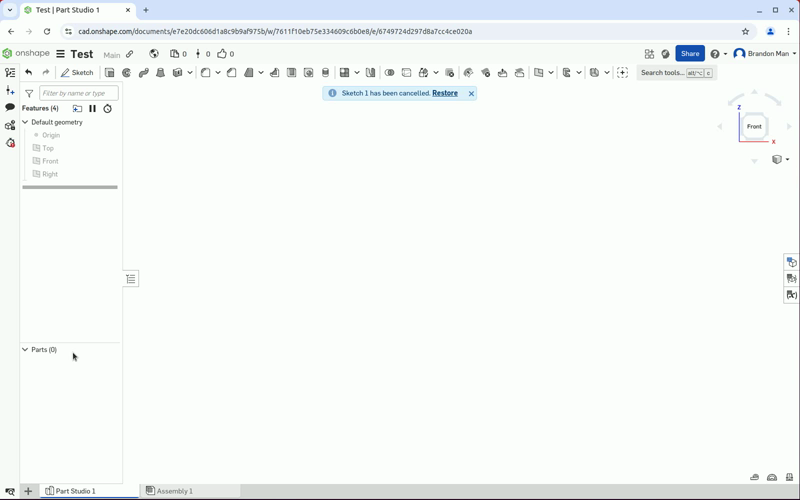
key(shift+s)
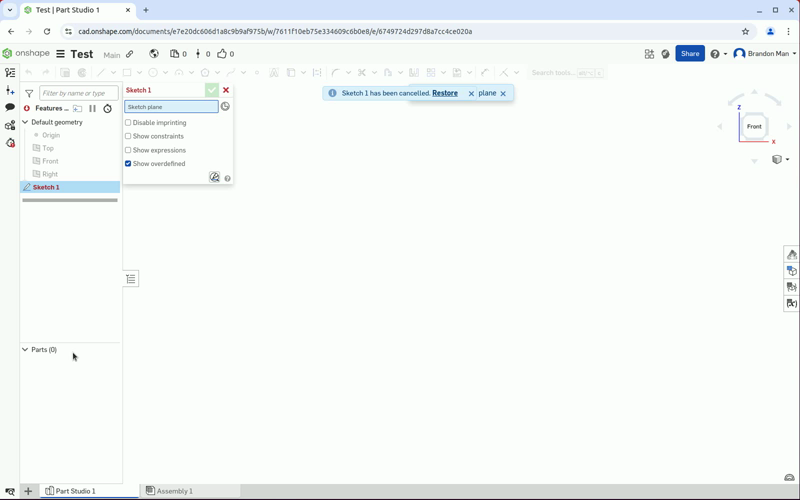
mouse_move(73, 163)
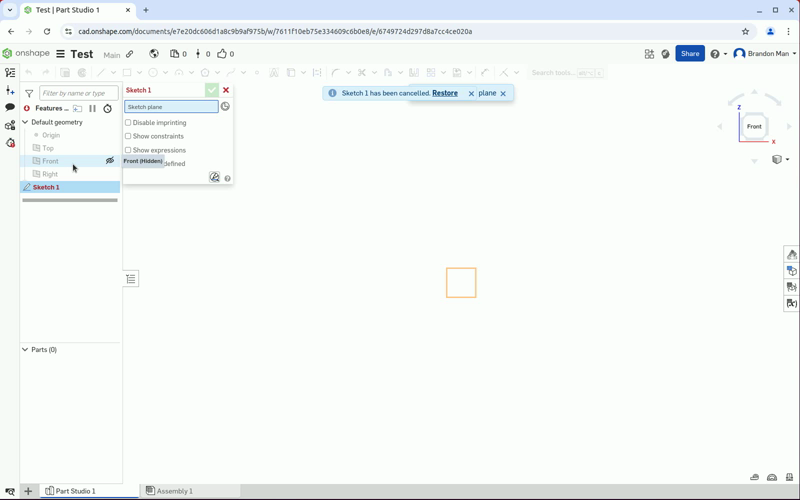
click(73, 163)
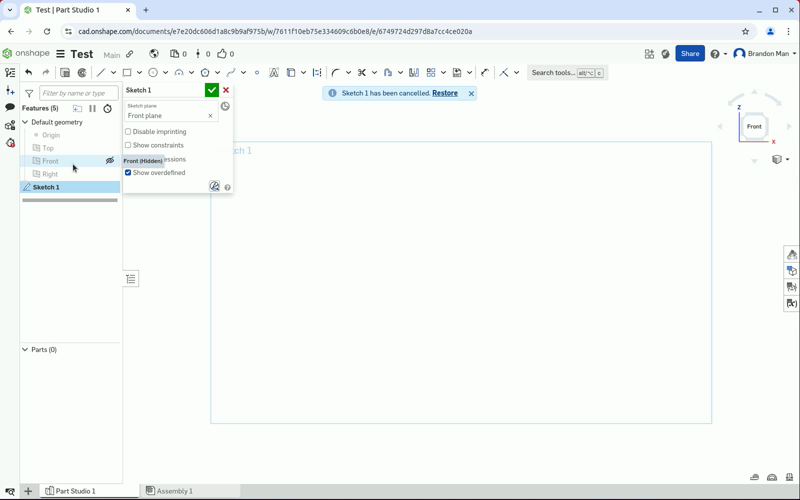
mouse_move(73, 352)
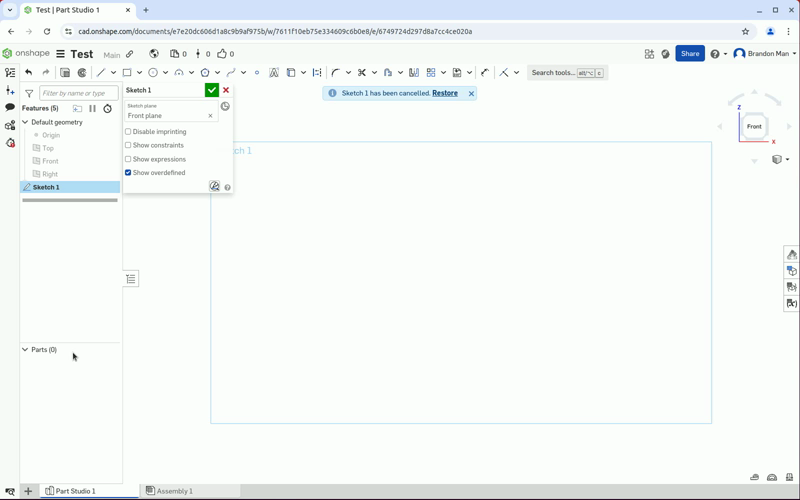
key(y)
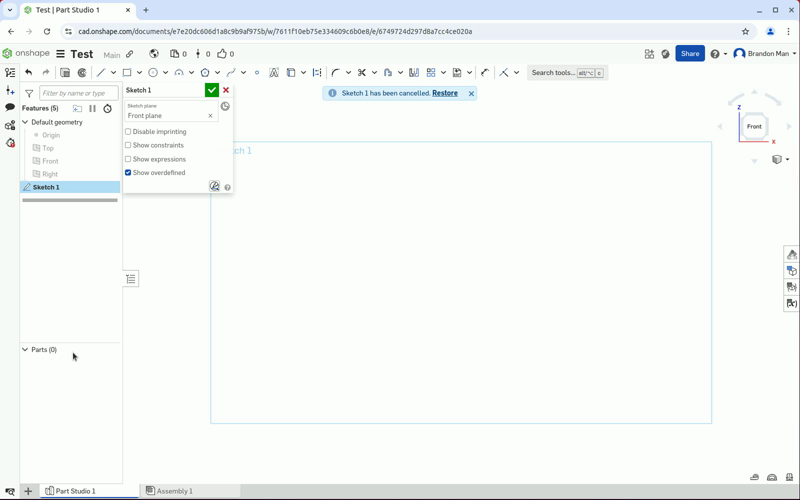
key(l)
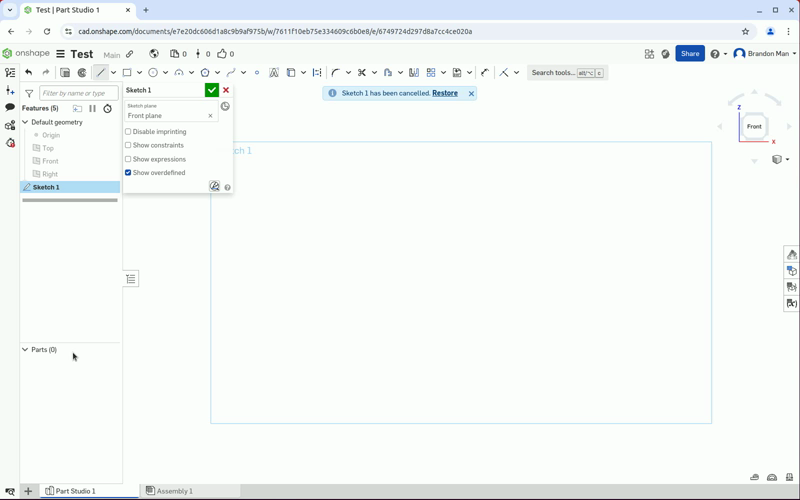
key_down(shift)
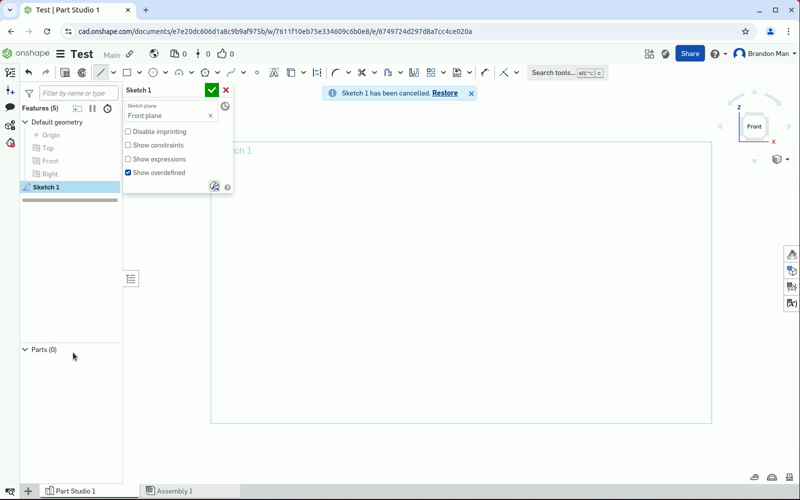
mouse_move(349, 357)
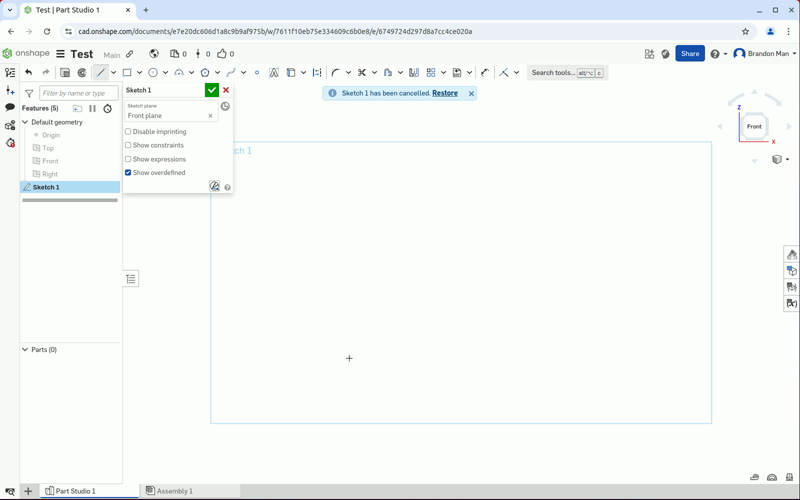
click(349, 357)
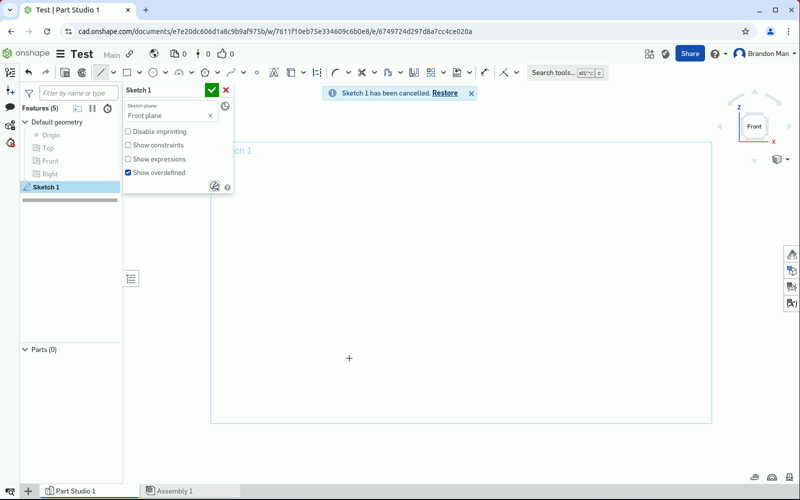
key_up(shift)
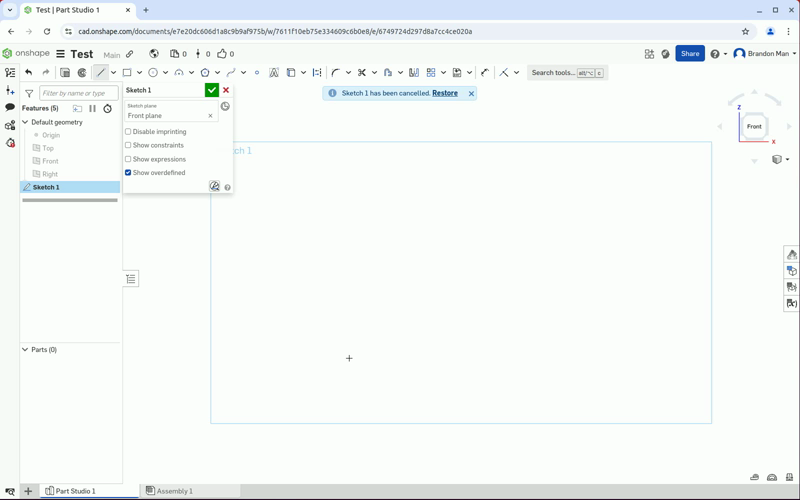
key_down(shift)
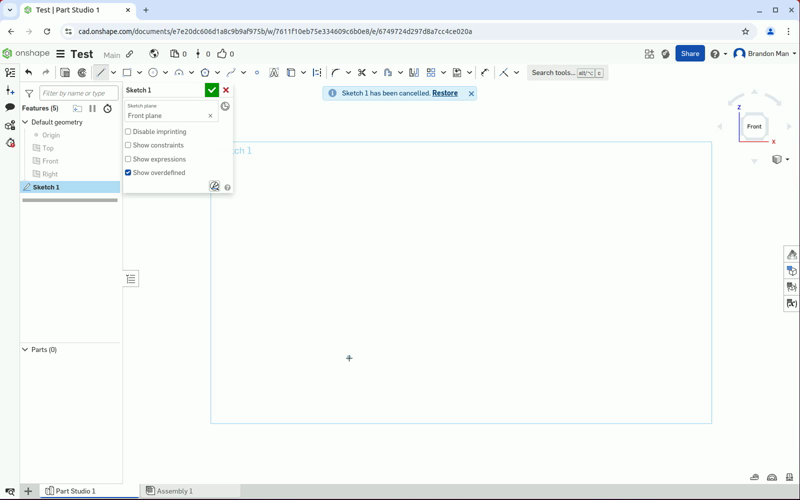
mouse_move(379, 357)
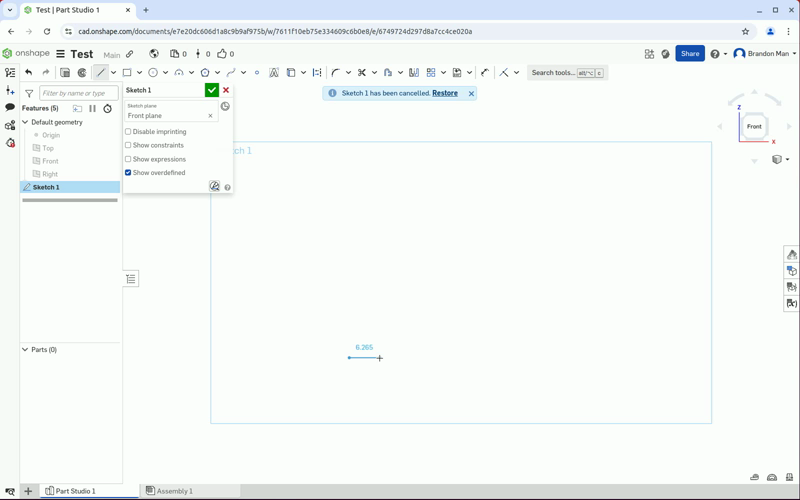
mouse_move(369, 357)
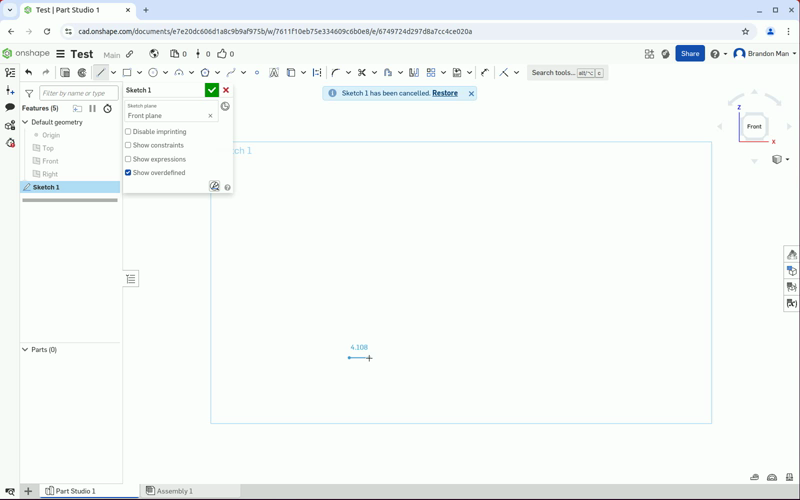
click(369, 357)
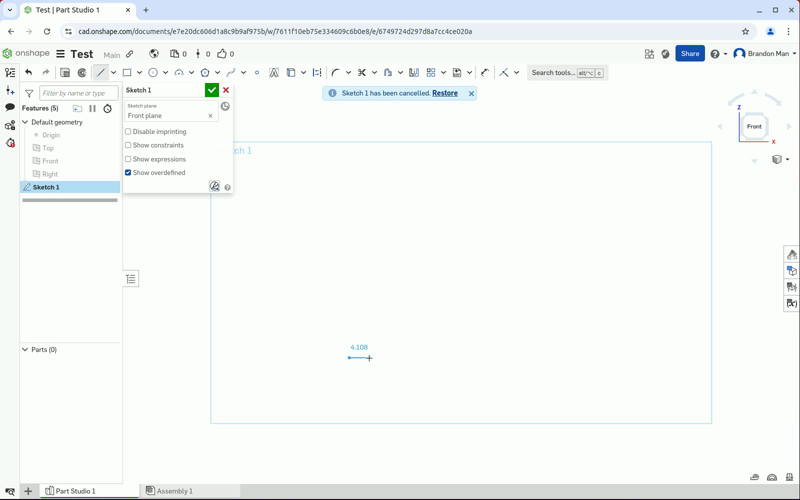
key_up(shift)
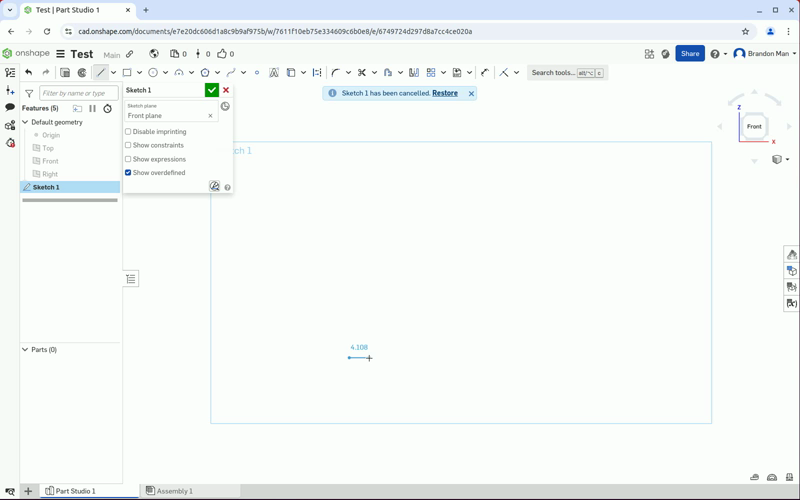
key_down(shift)
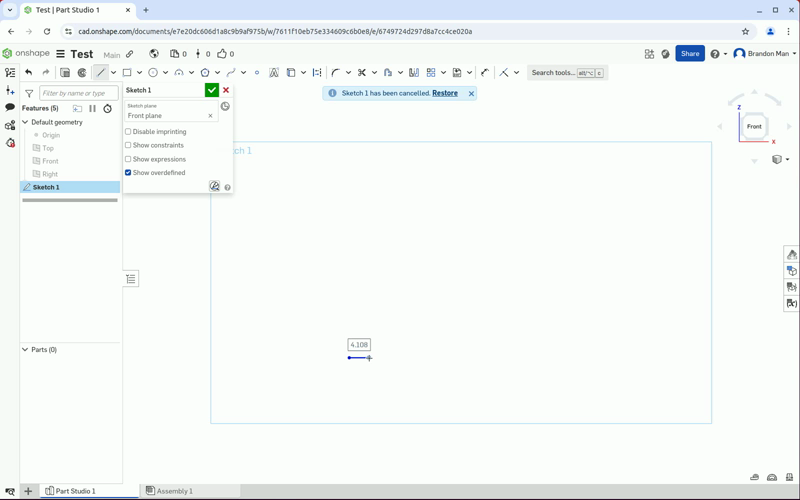
mouse_move(369, 171)
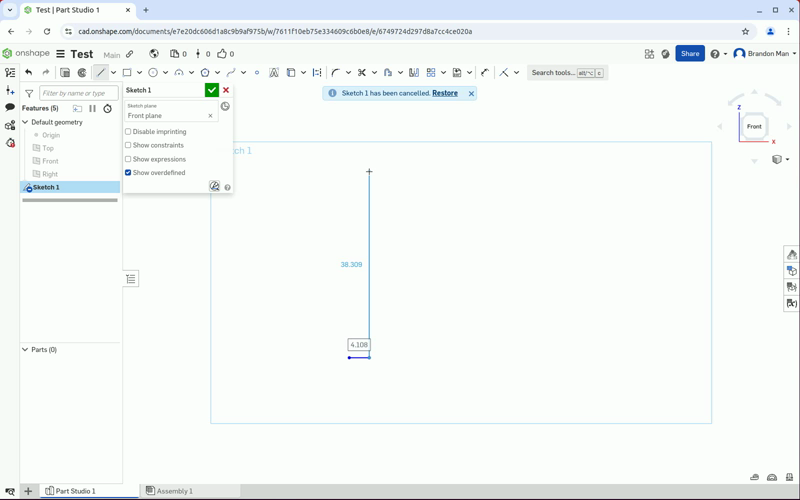
click(369, 171)
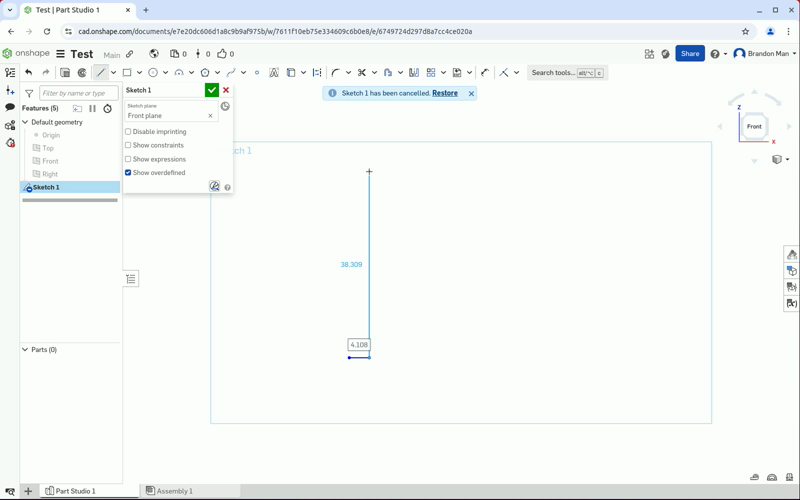
key_up(shift)
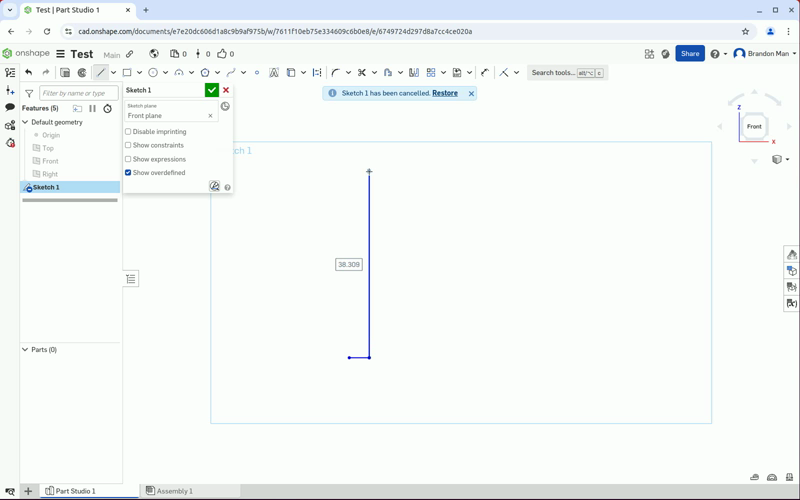
key_down(shift)
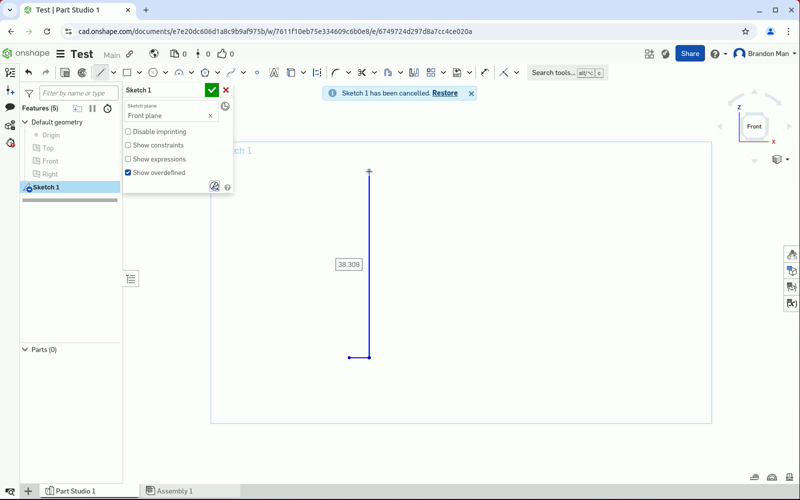
mouse_move(399, 171)
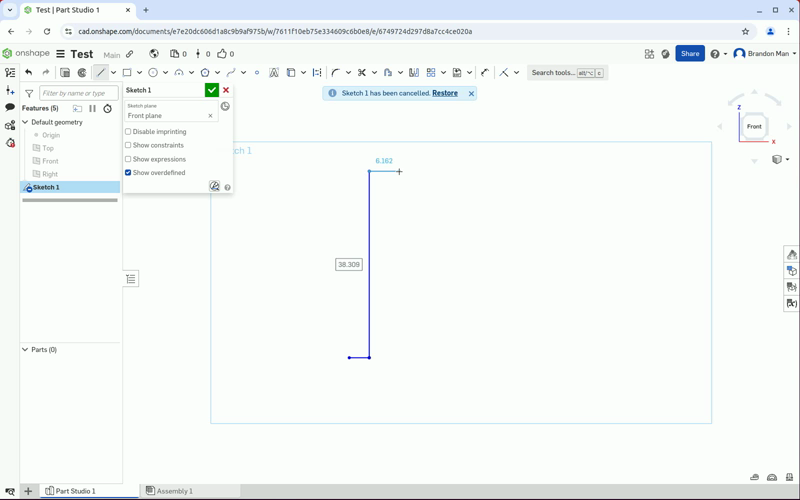
mouse_move(349, 171)
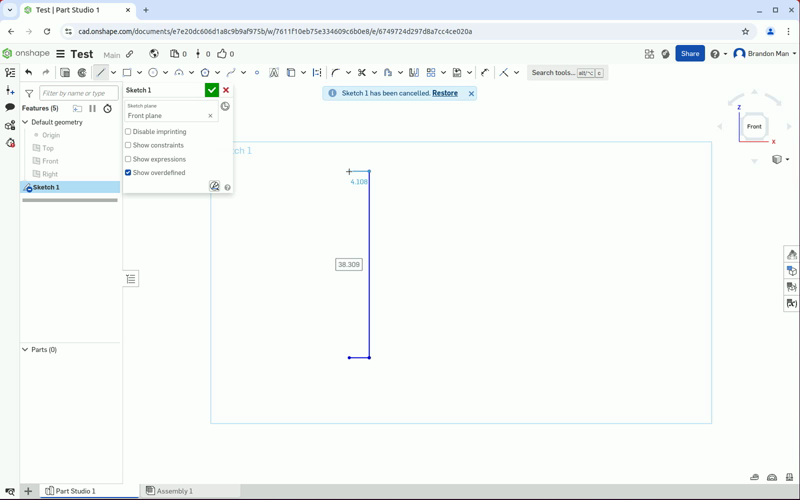
click(349, 171)
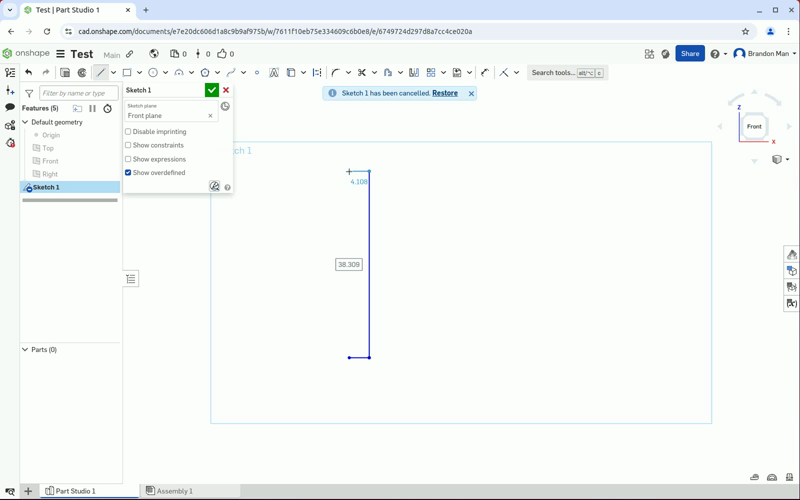
key_up(shift)
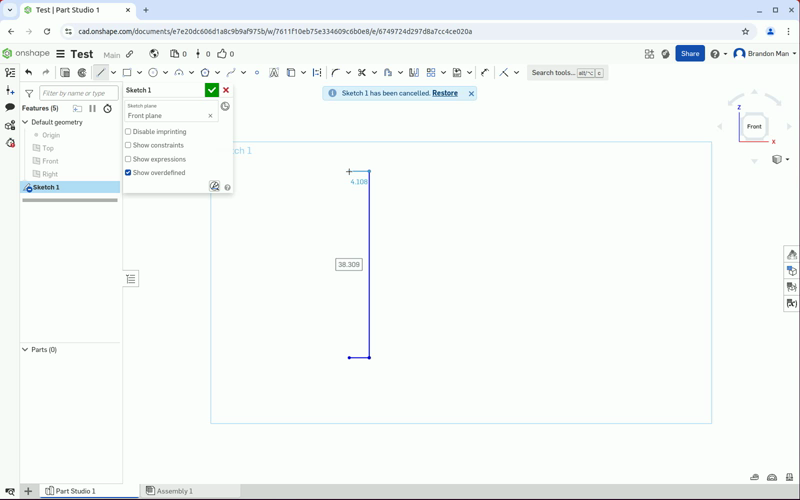
key_down(shift)
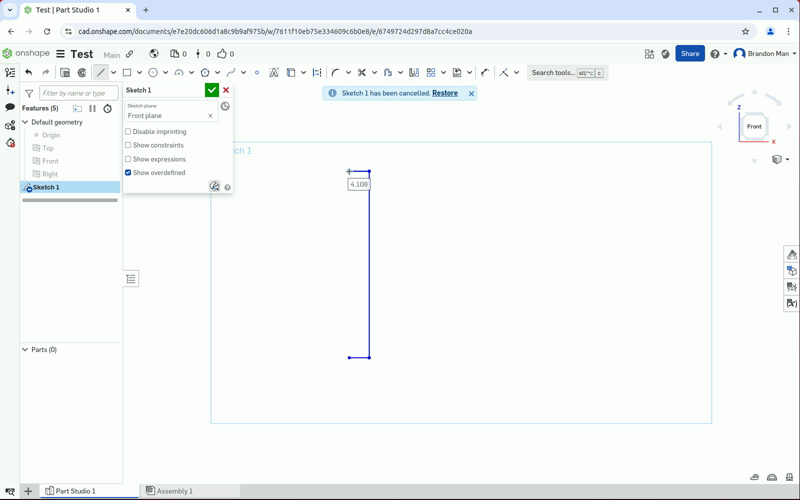
mouse_move(349, 357)
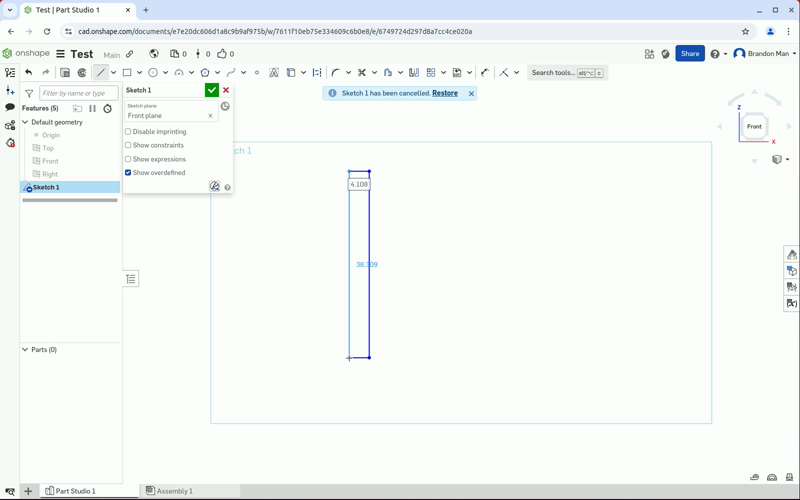
key_up(shift)
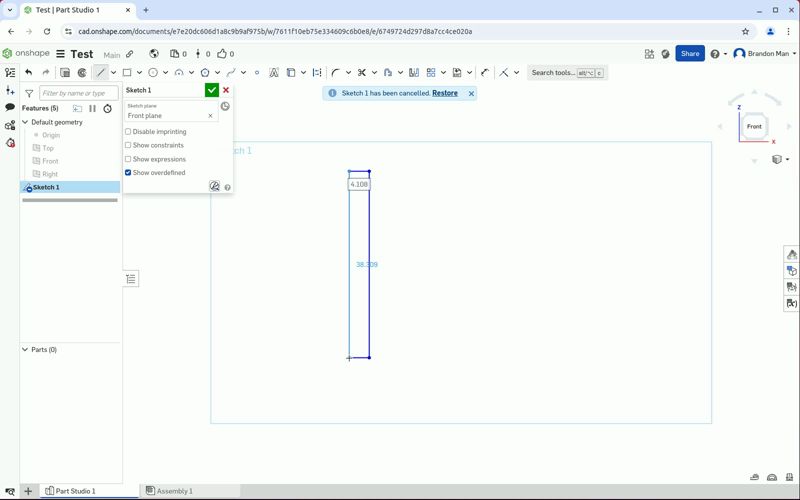
click(349, 357)
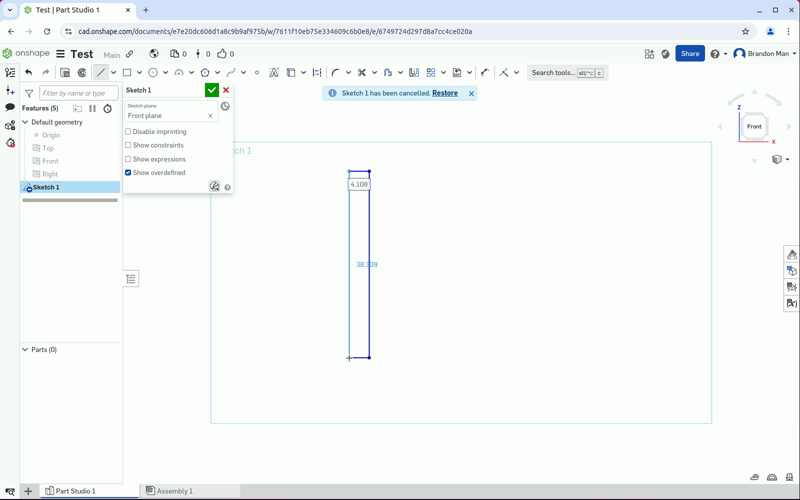
key(esc)
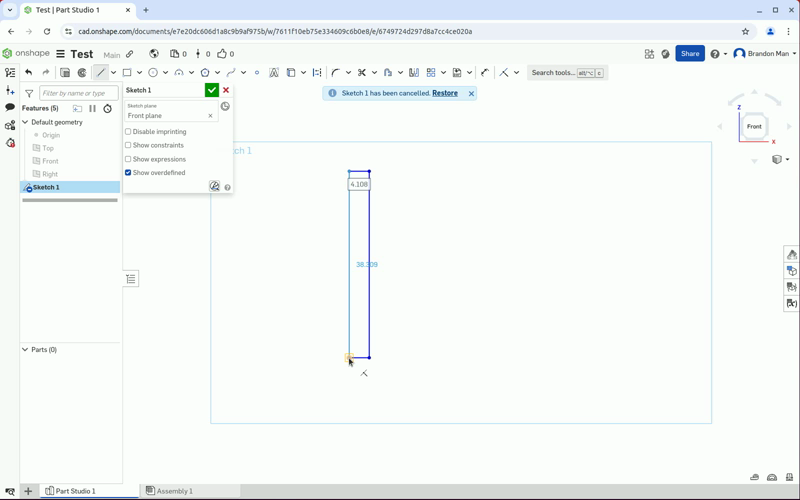
mouse_move(355, 263)
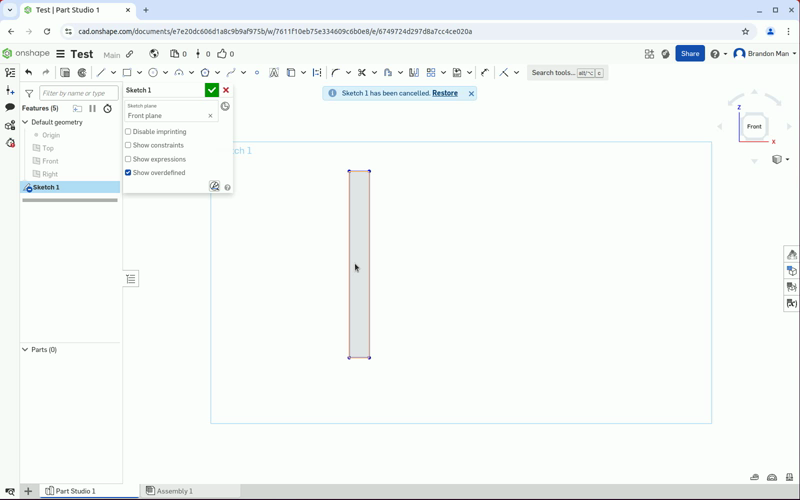
click(355, 263)
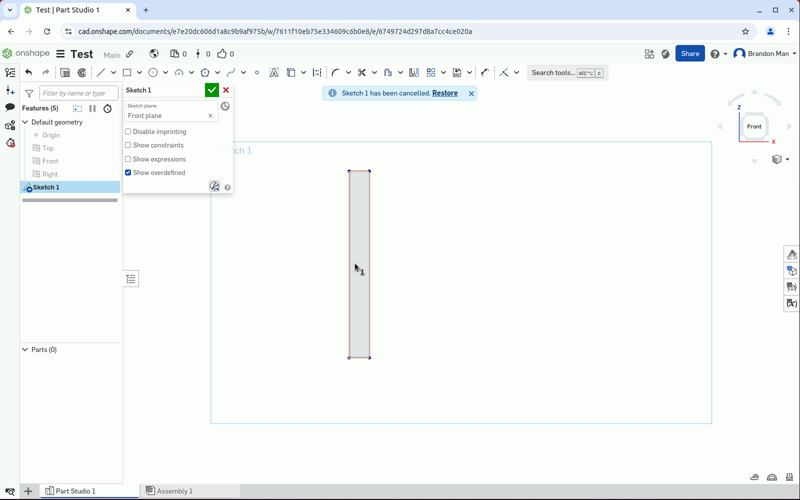
mouse_move(73, 352)
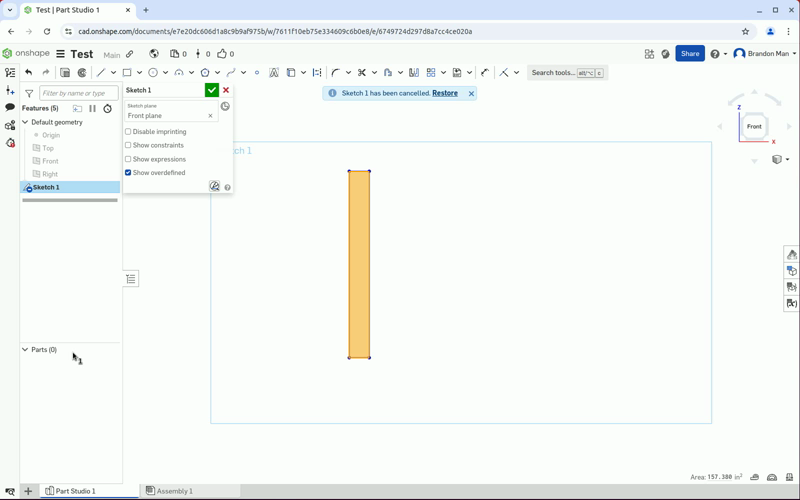
key(shift+y)
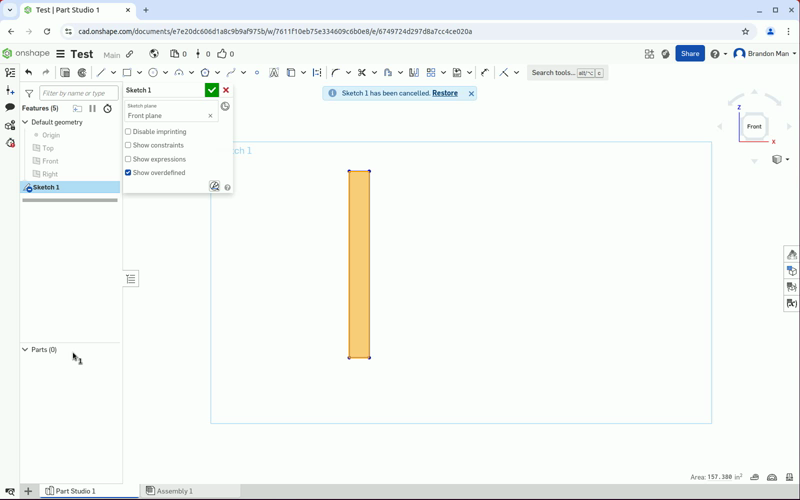
key(shift+e)
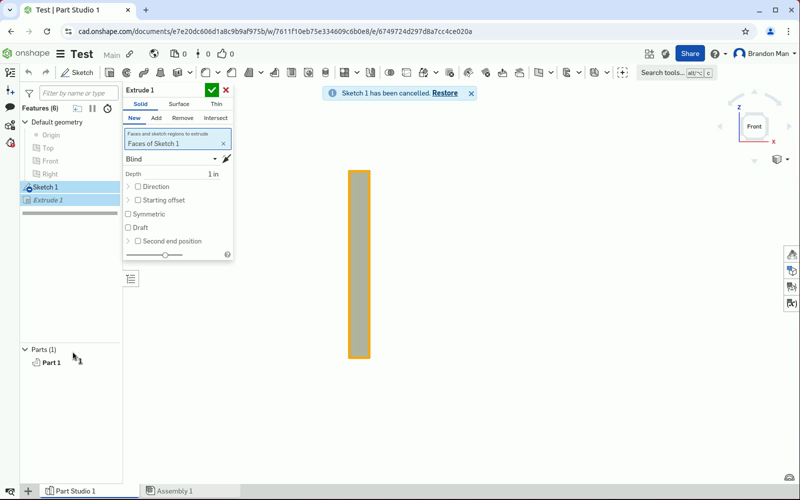
mouse_move(143, 106)
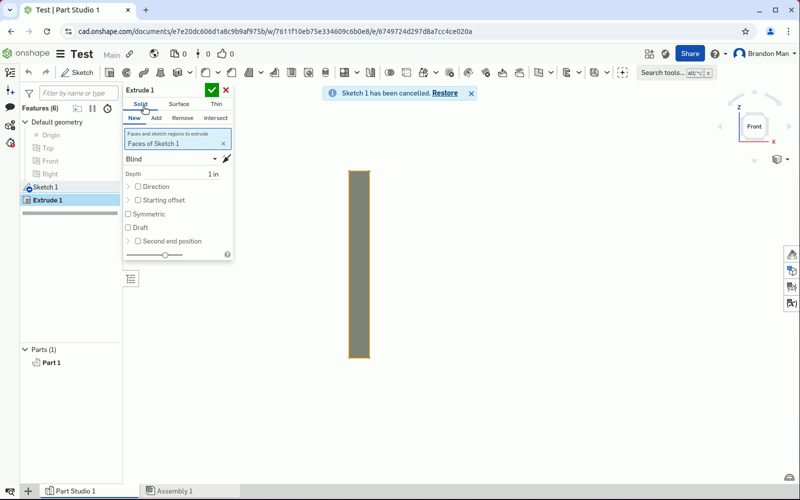
click(143, 106)
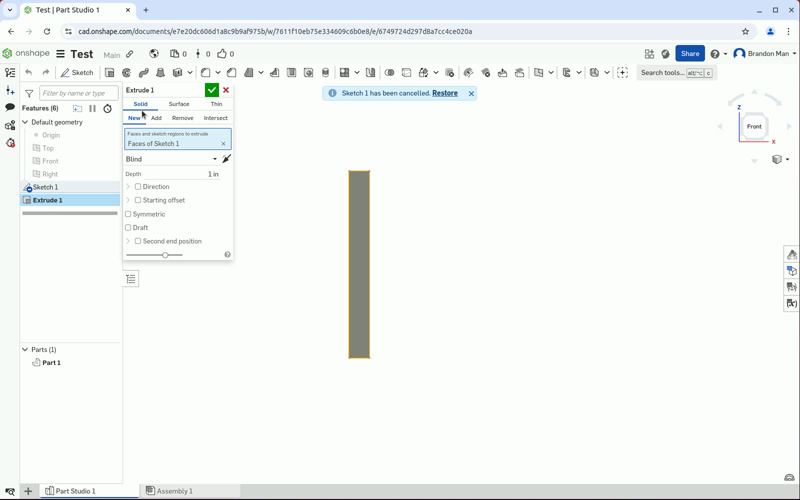
mouse_move(137, 120)
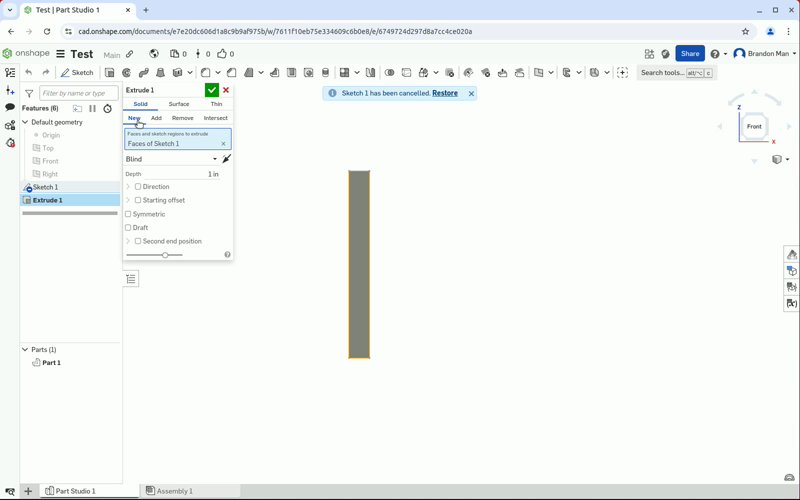
click(137, 120)
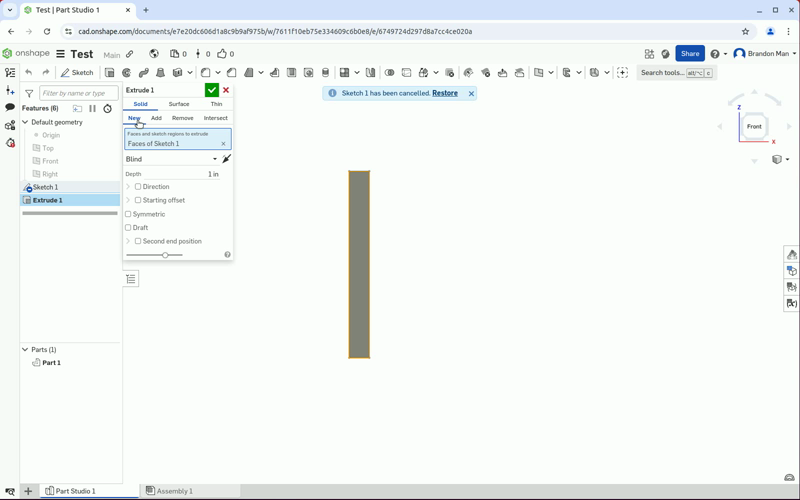
key(tab, 4)
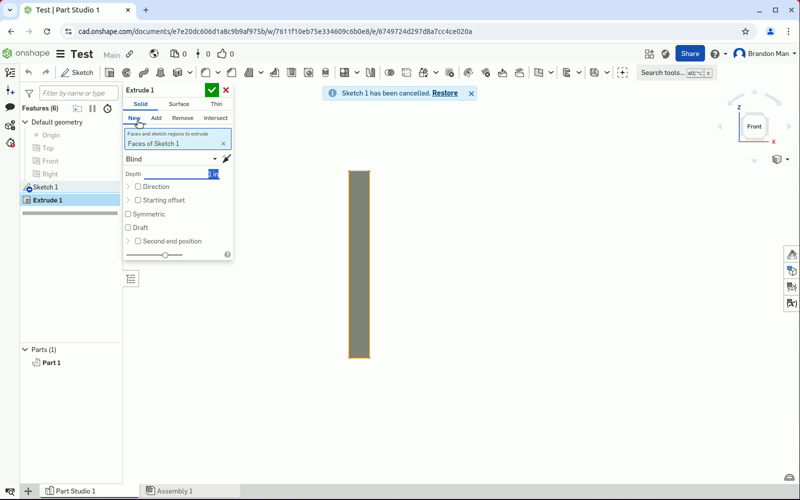
text(3.37)
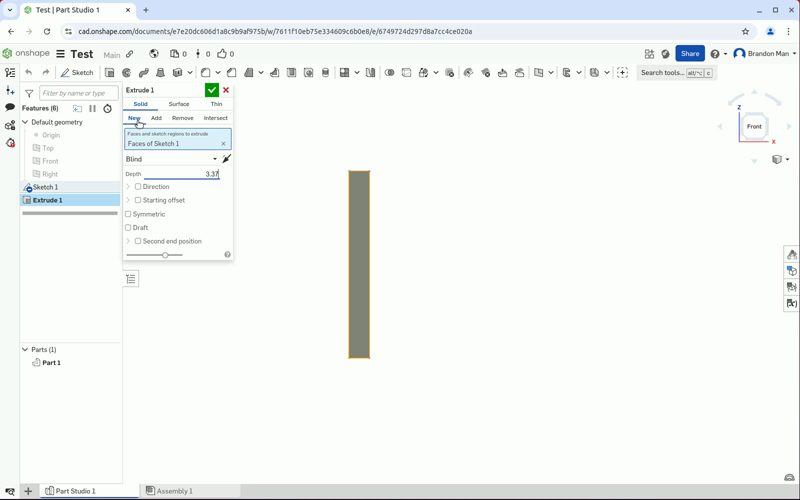
key(enter)
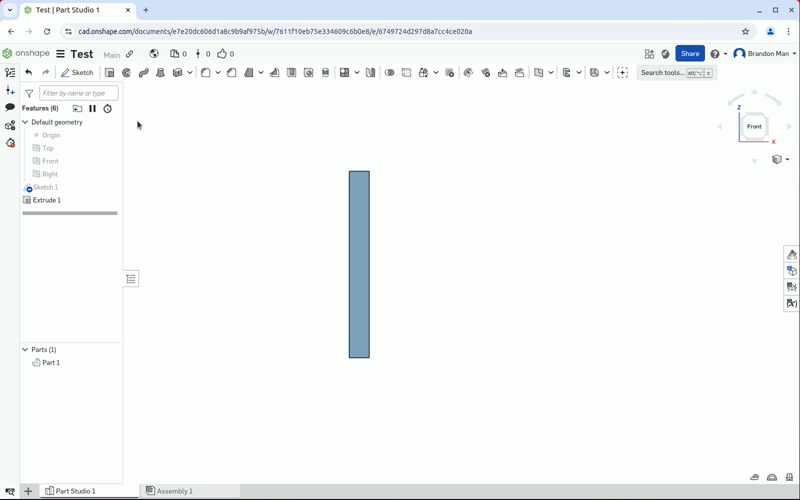
key(shift+h)
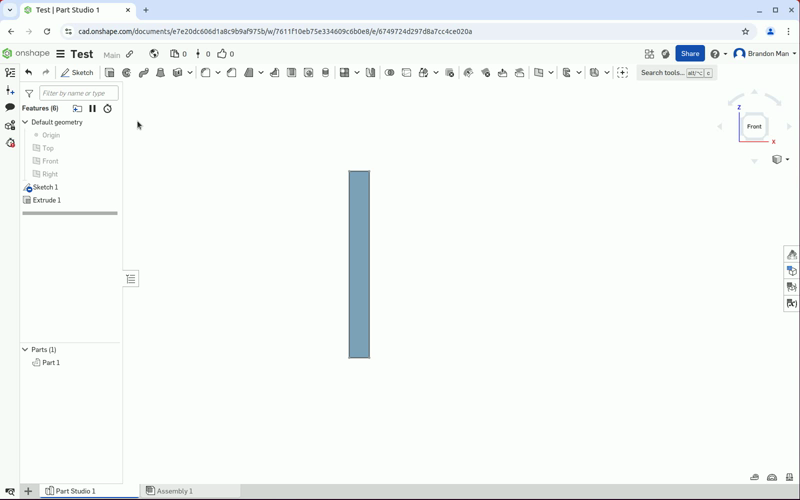
key(shift+h)
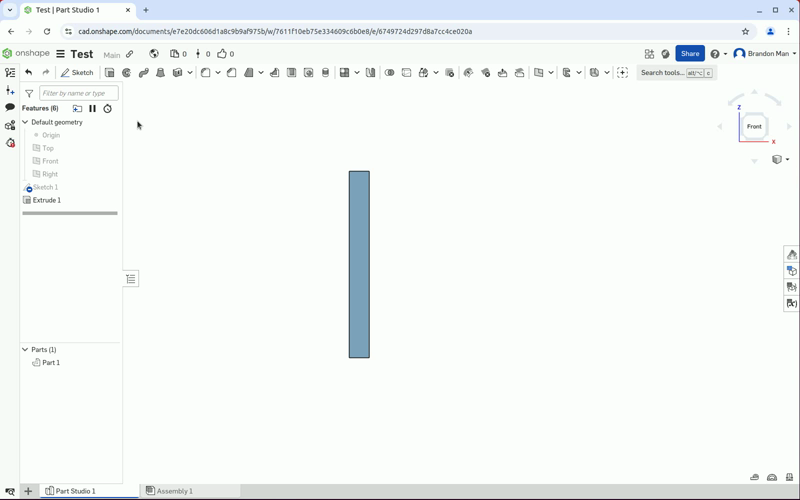
mouse_move(73, 189)
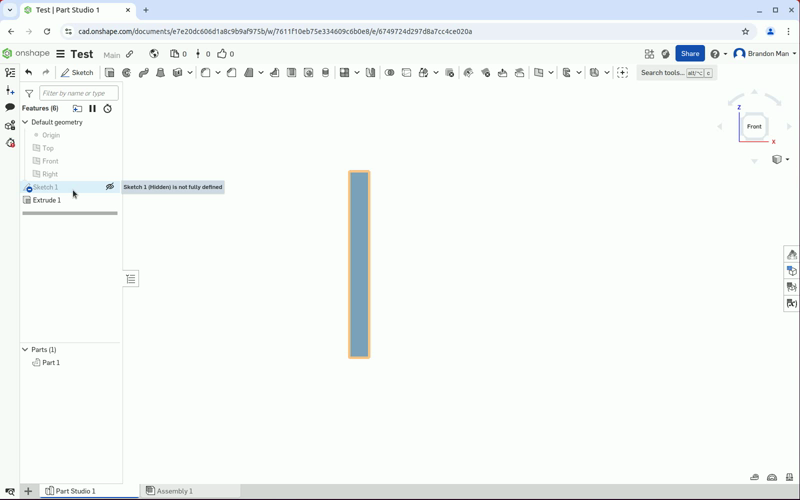
click(73, 189)
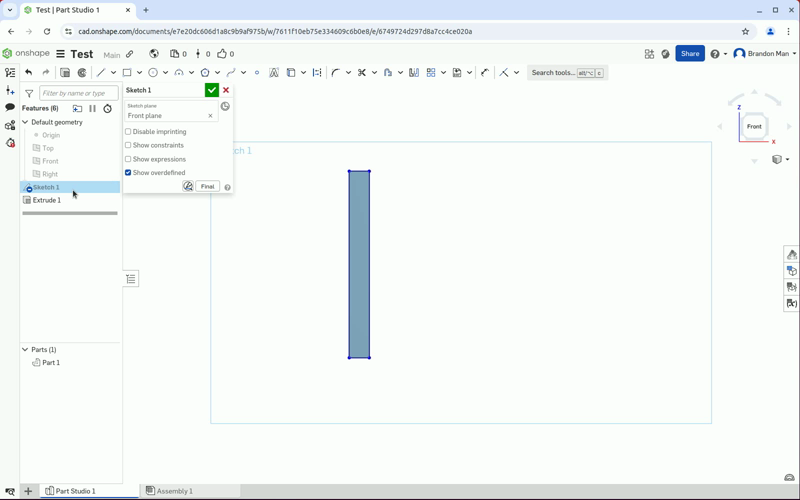
mouse_move(229, 92)
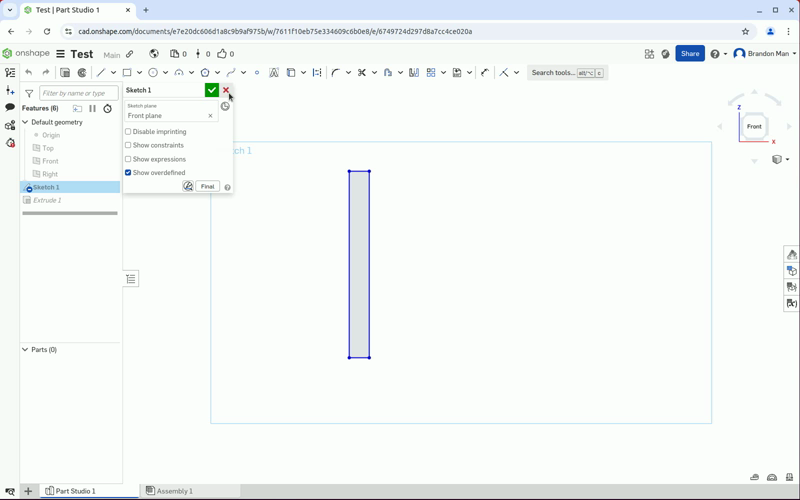
click(229, 92)
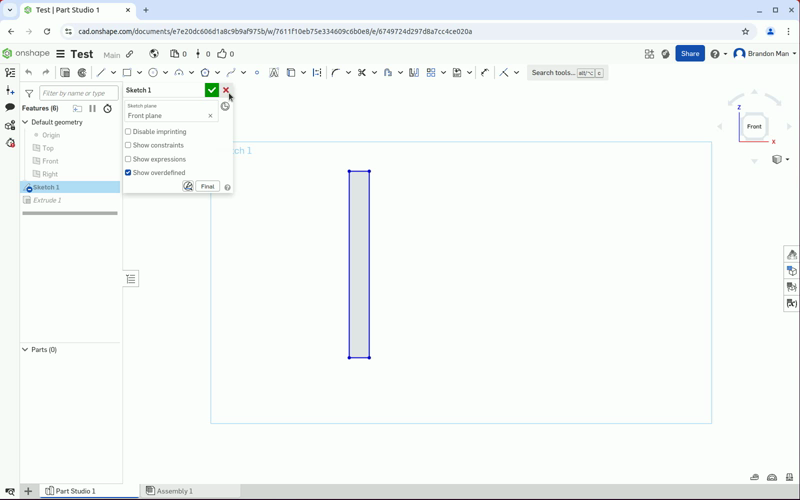
key(shift+s)
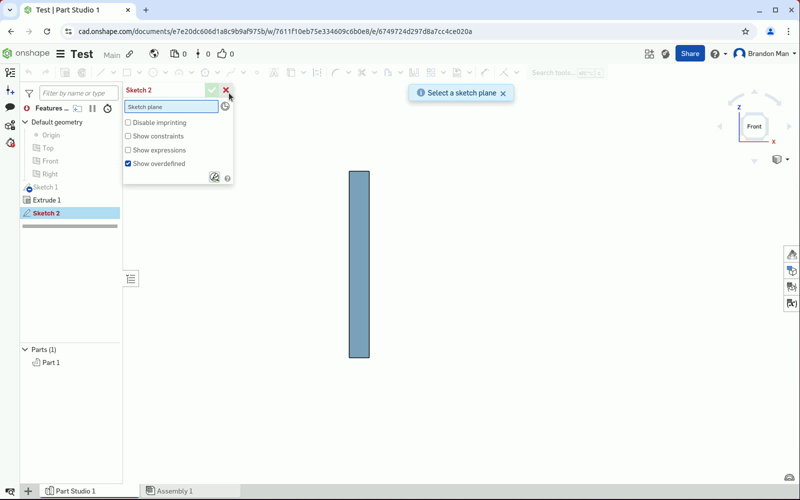
mouse_move(73, 163)
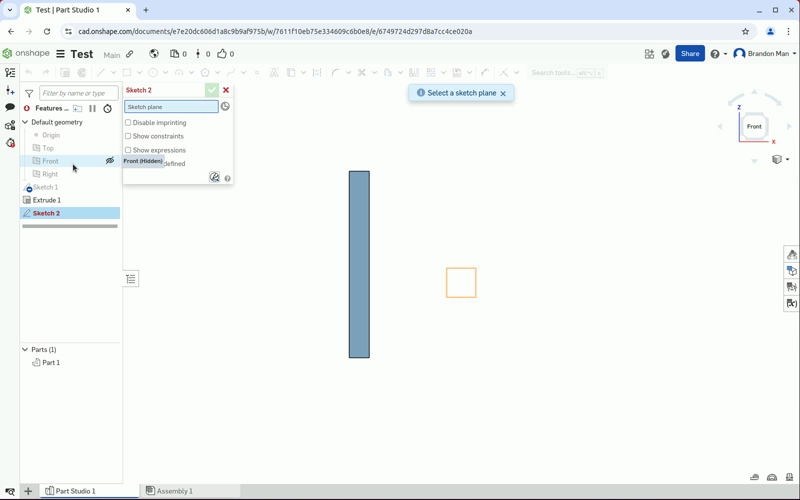
click(73, 163)
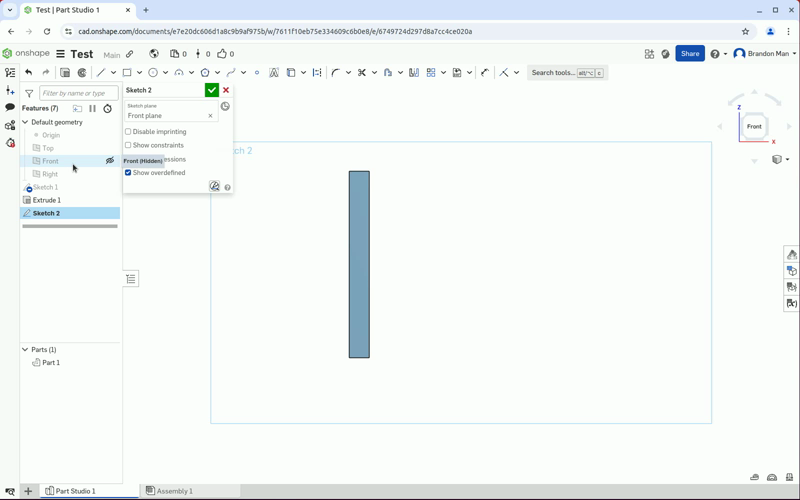
mouse_move(73, 352)
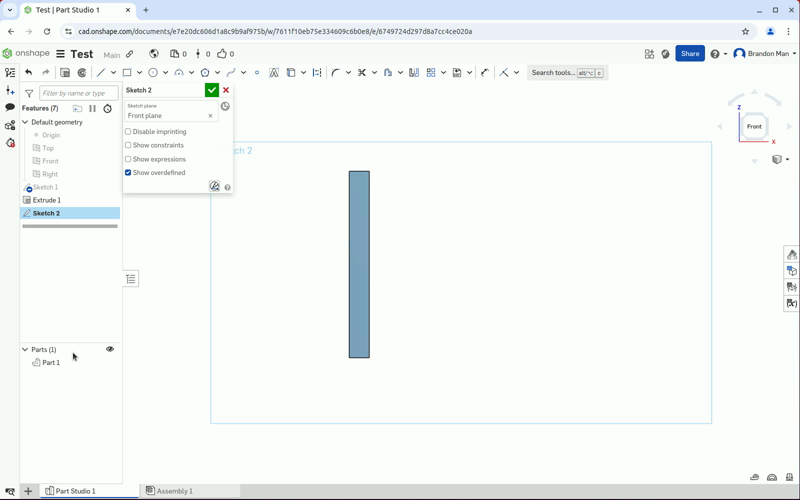
key(y)
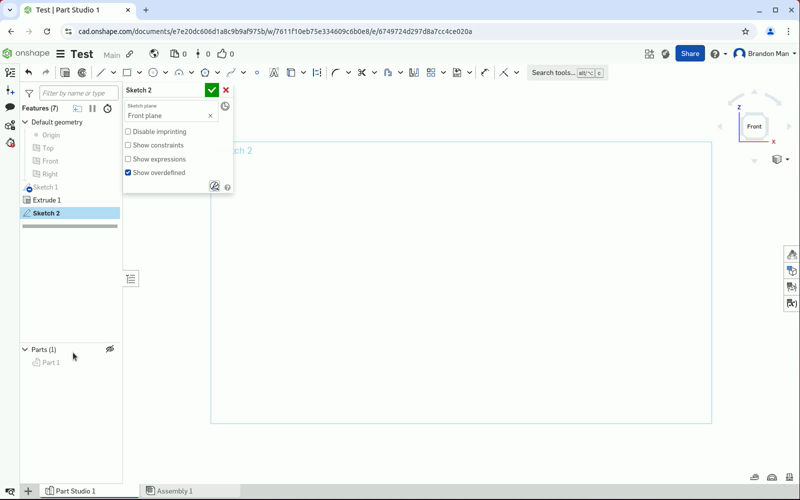
key(l)
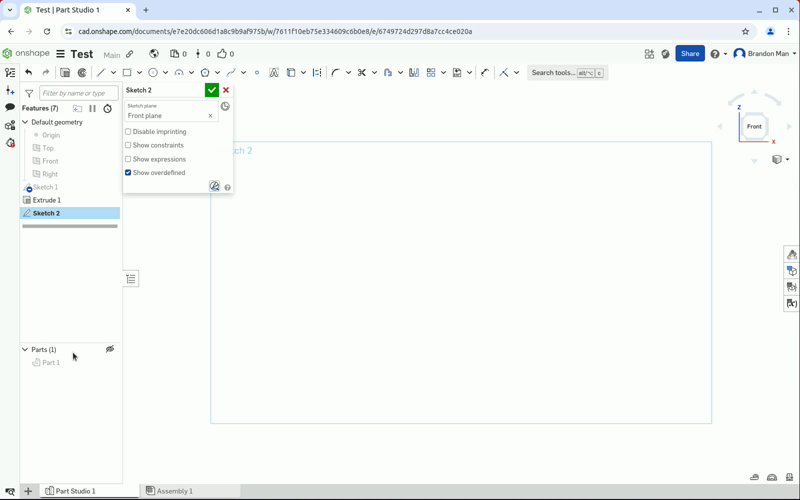
key_down(shift)
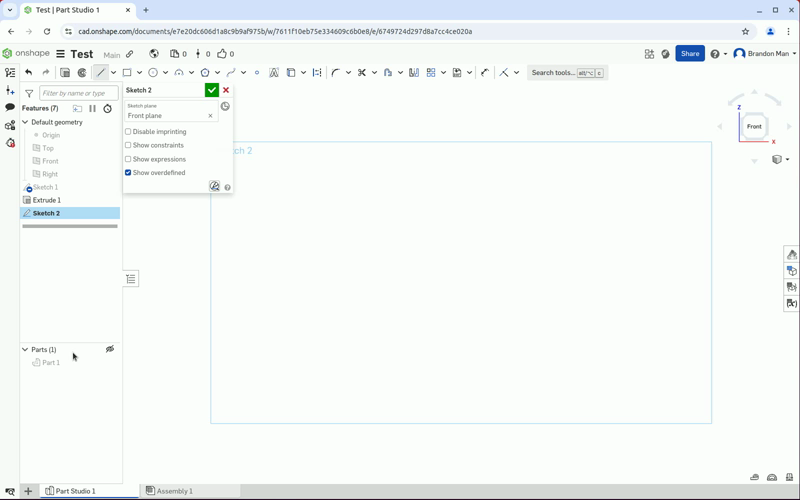
mouse_move(392, 357)
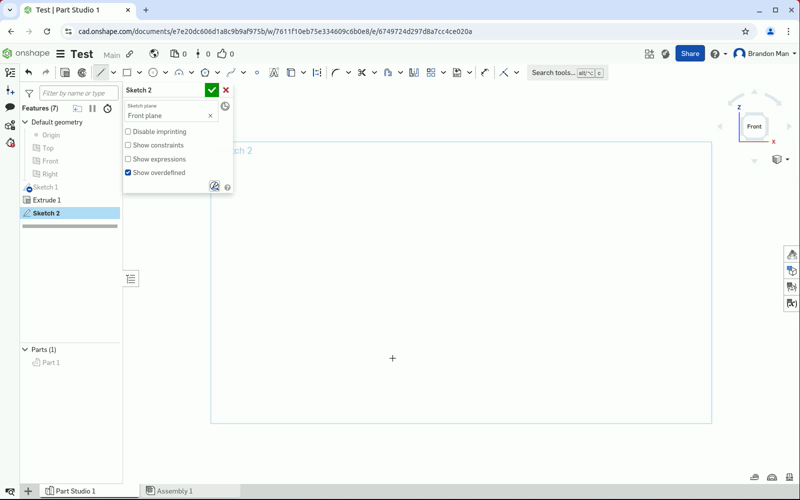
click(392, 357)
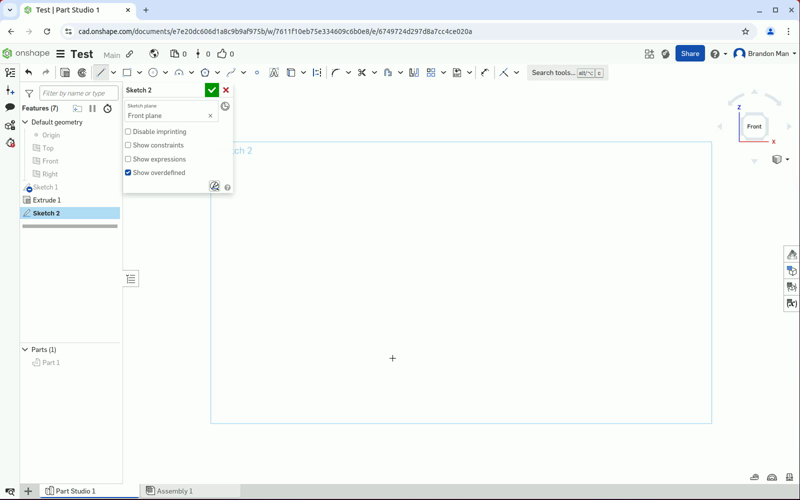
key_up(shift)
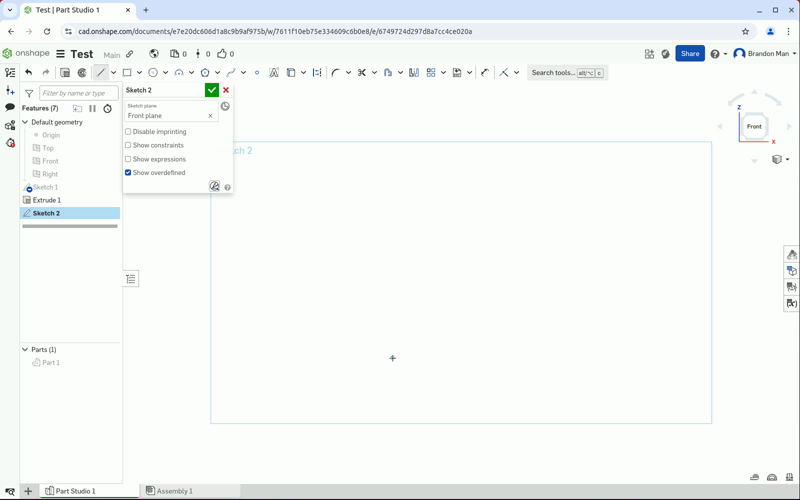
key_down(shift)
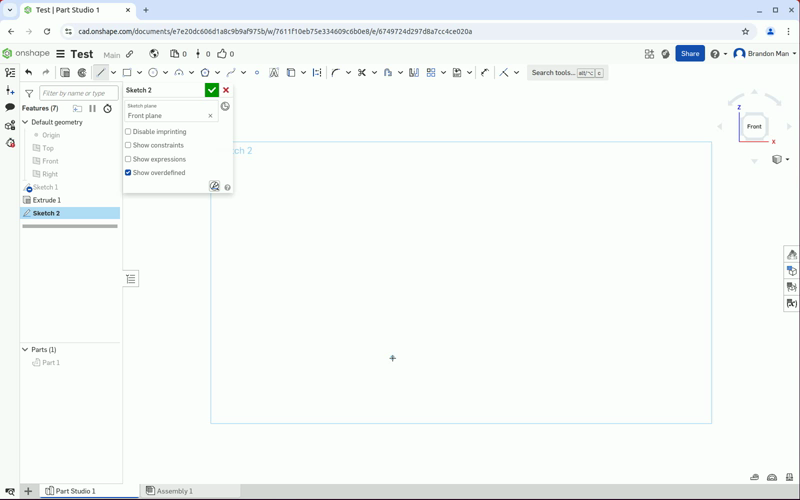
mouse_move(422, 357)
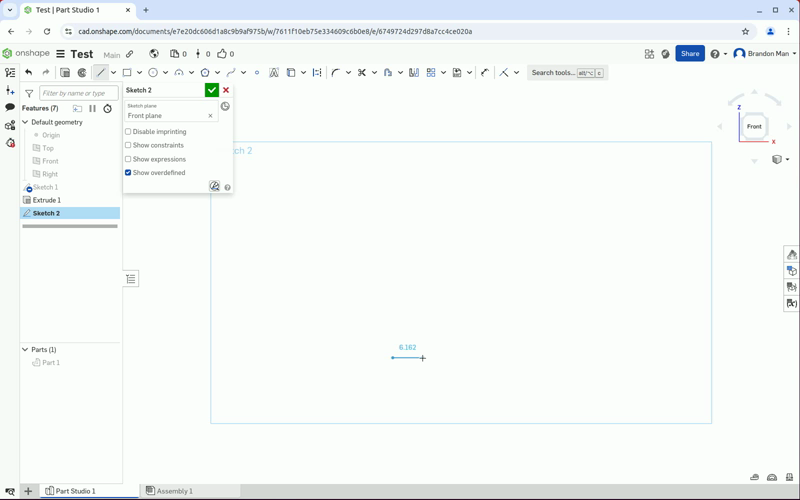
mouse_move(416, 357)
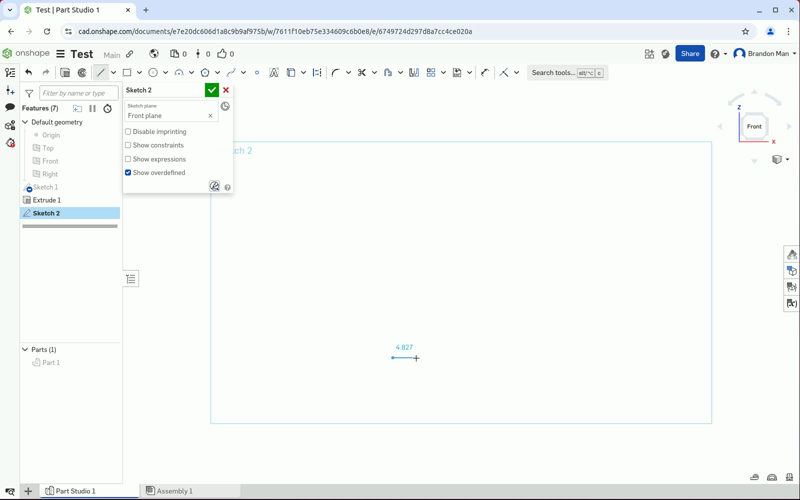
click(416, 357)
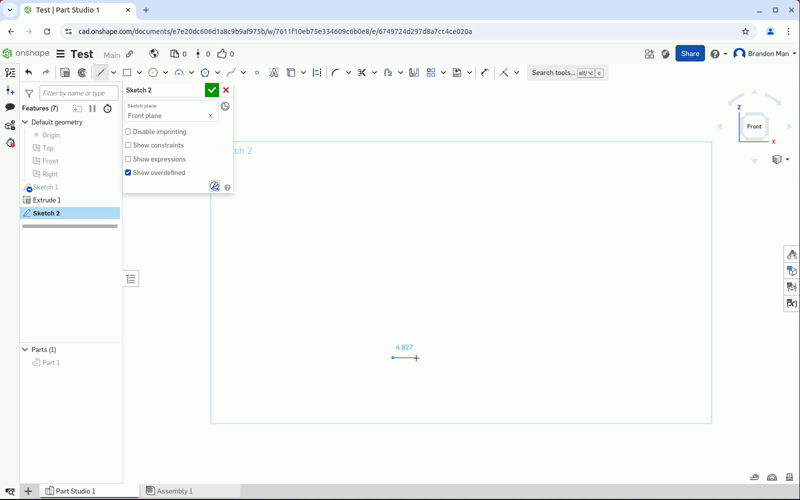
key_up(shift)
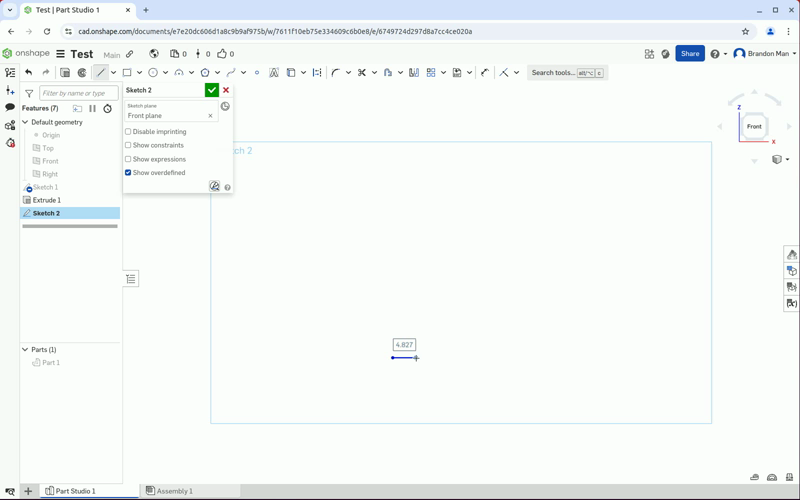
key_down(shift)
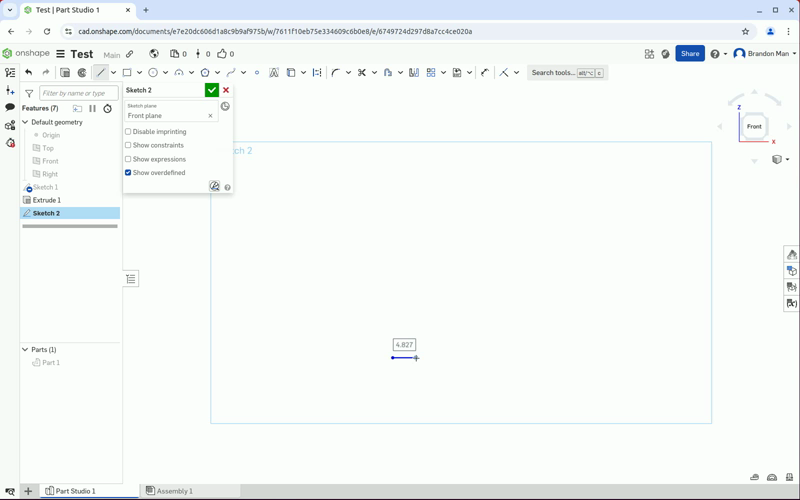
mouse_move(416, 171)
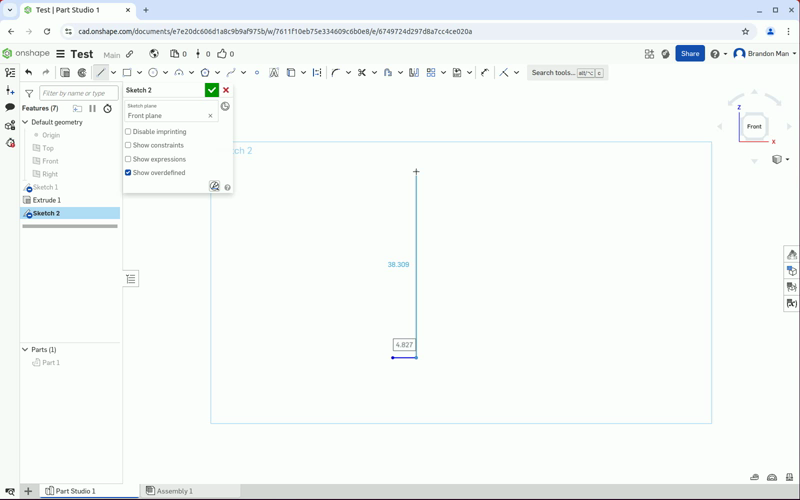
click(416, 171)
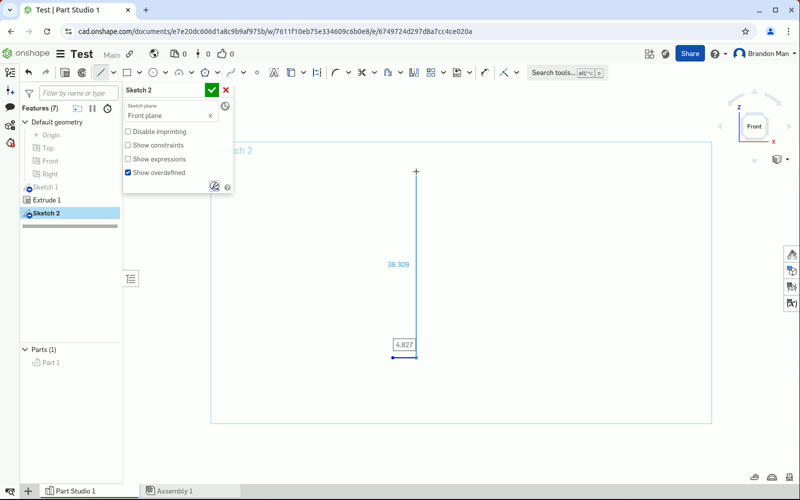
key_up(shift)
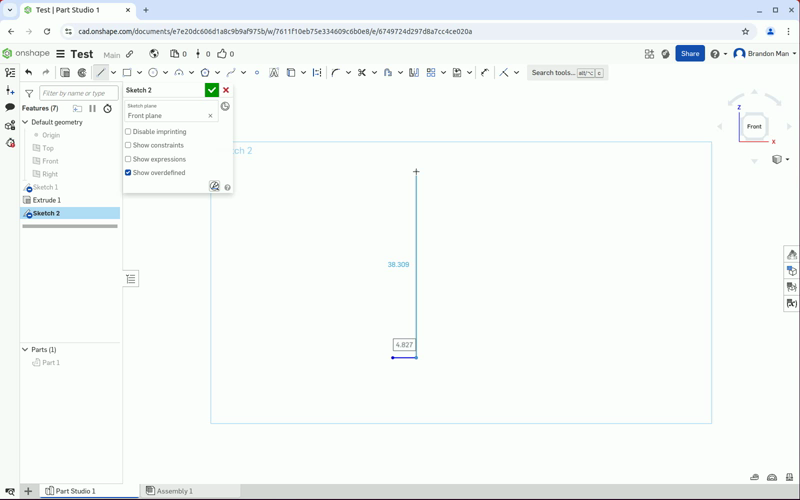
key_down(shift)
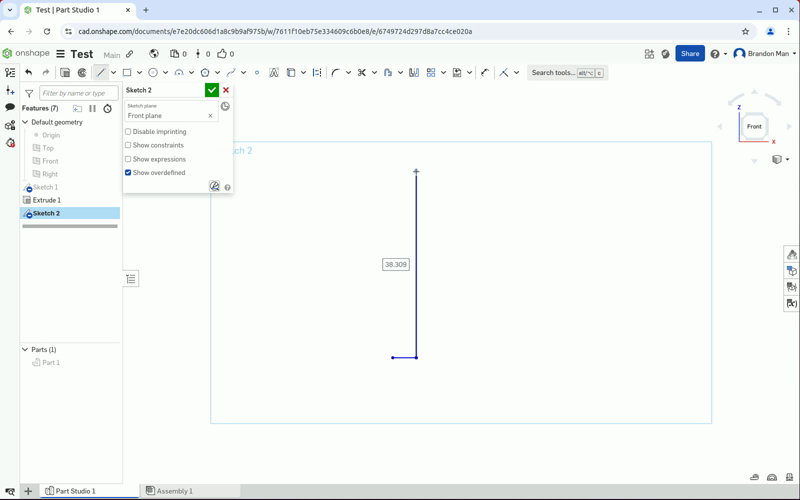
mouse_move(446, 171)
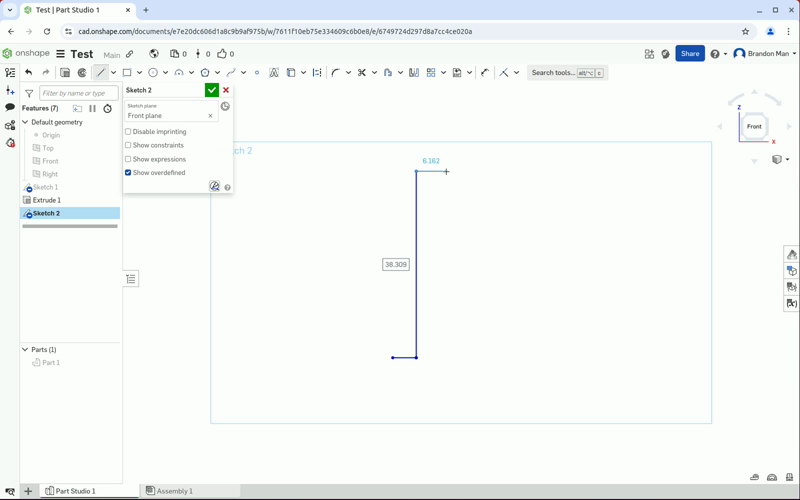
mouse_move(392, 171)
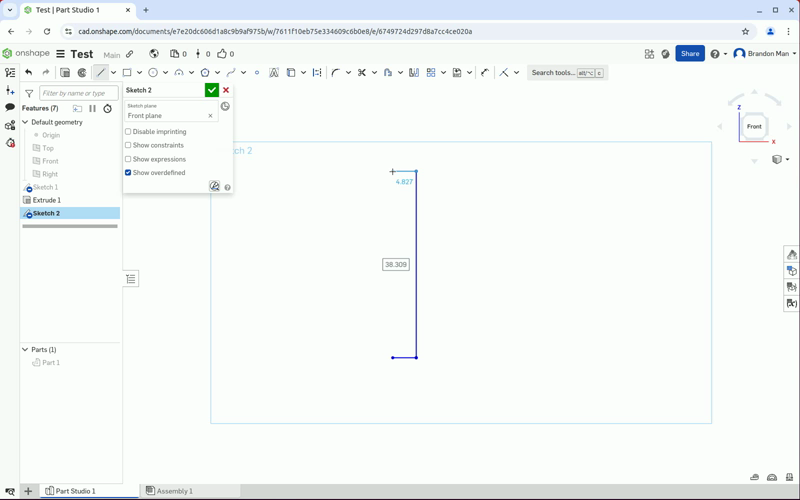
click(392, 171)
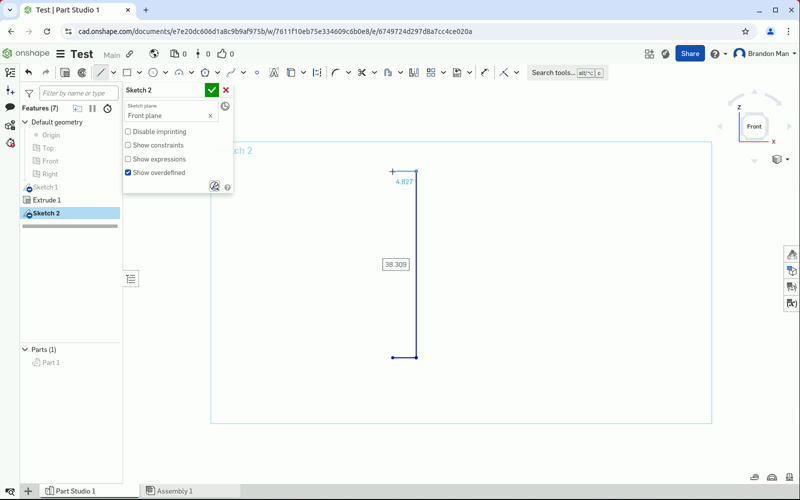
key_up(shift)
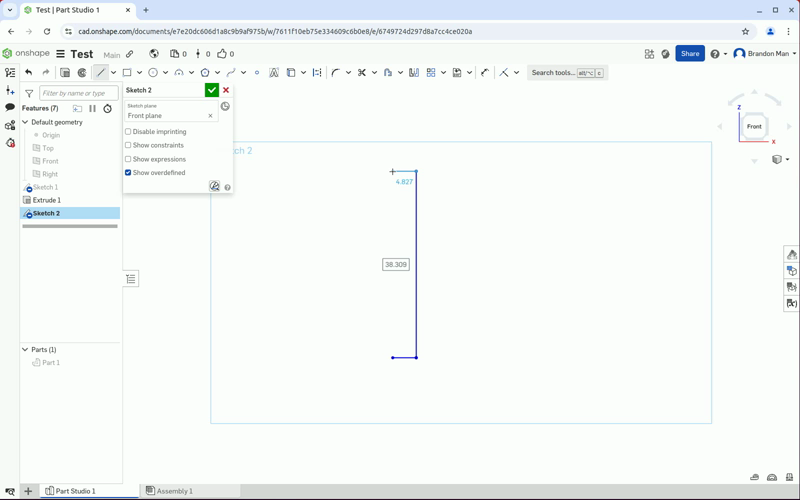
key_down(shift)
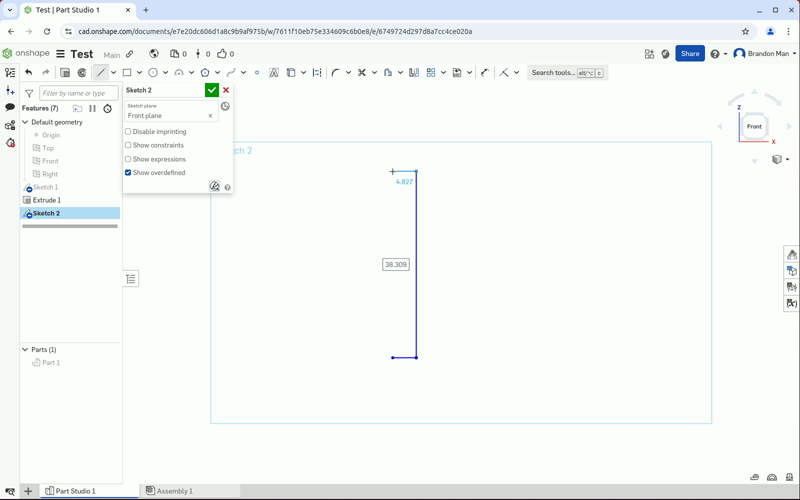
mouse_move(392, 357)
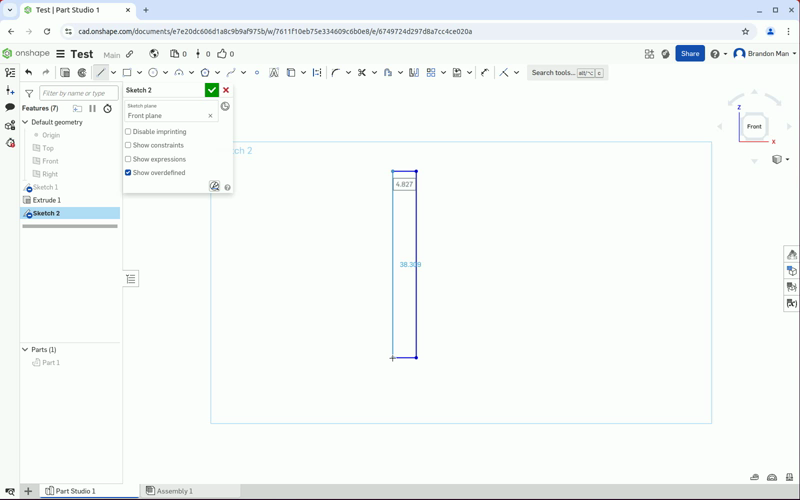
key_up(shift)
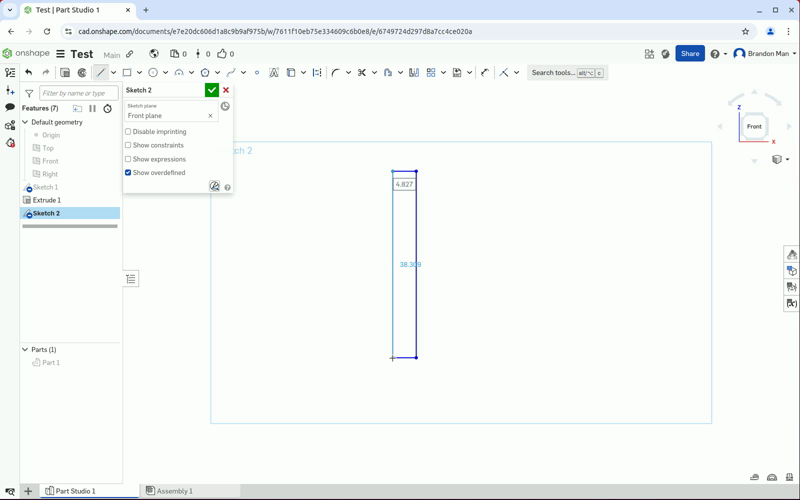
click(392, 357)
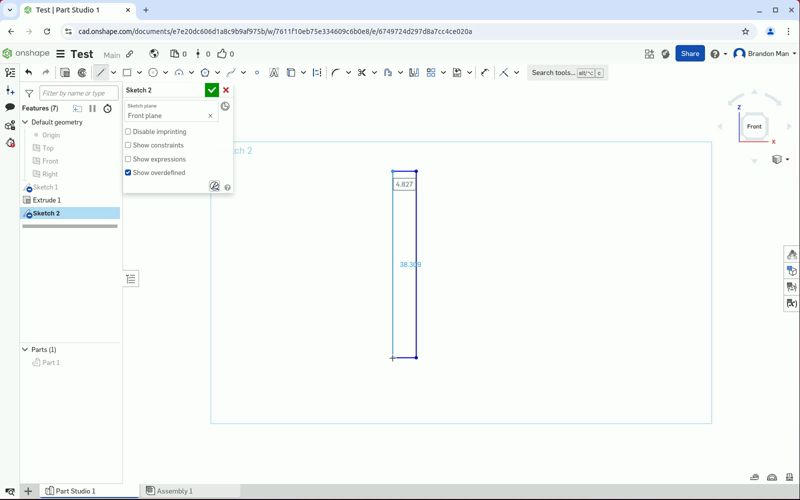
key(esc)
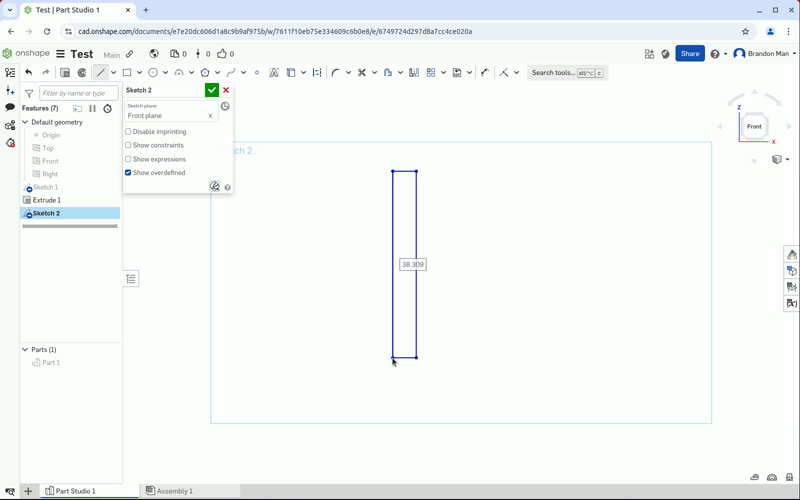
mouse_move(412, 194)
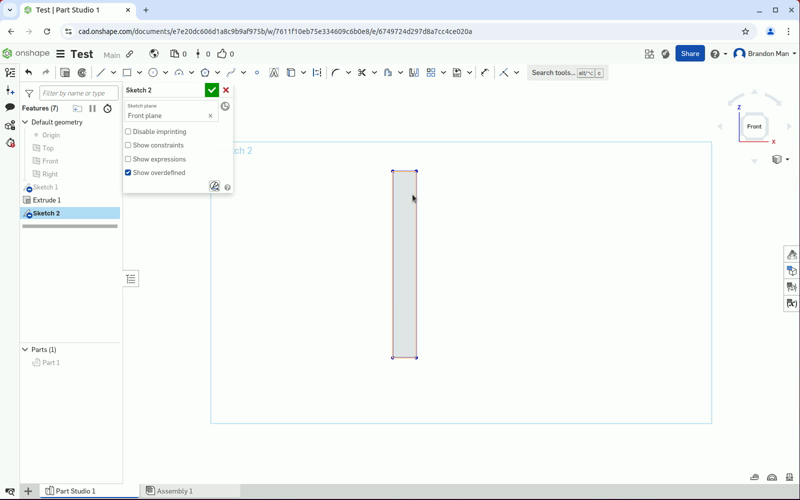
click(412, 194)
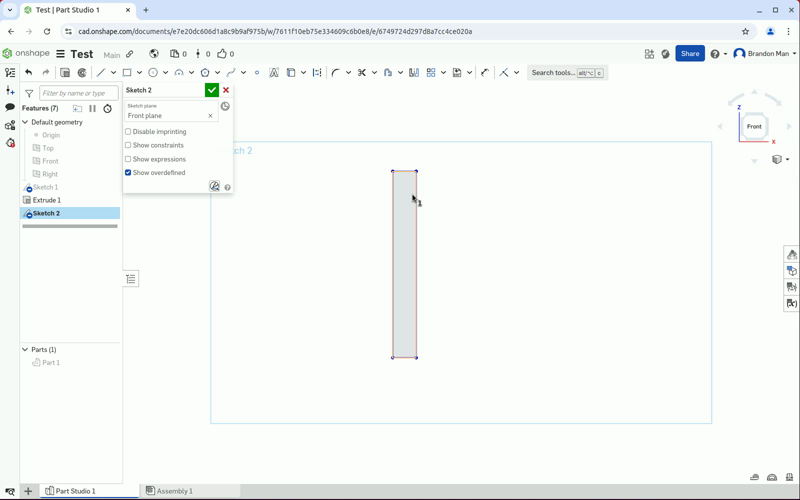
mouse_move(73, 352)
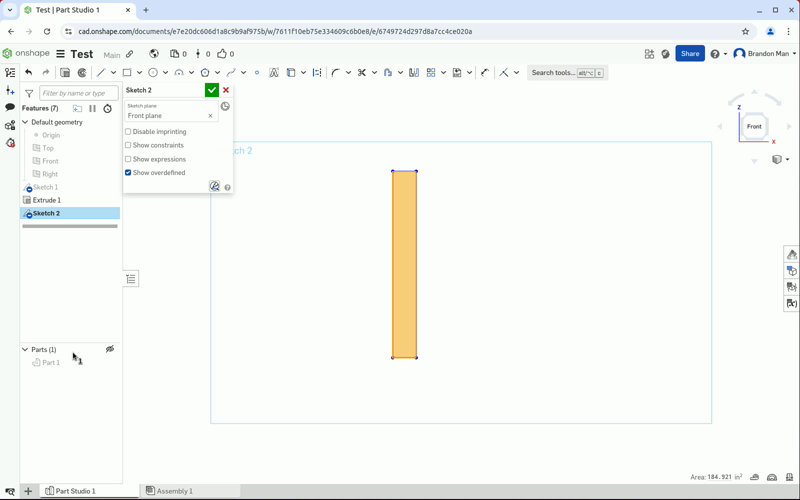
key(shift+y)
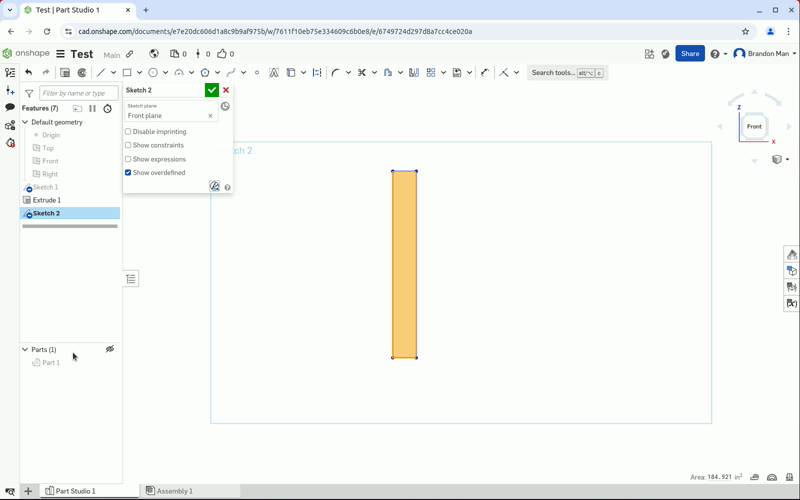
key(shift+e)
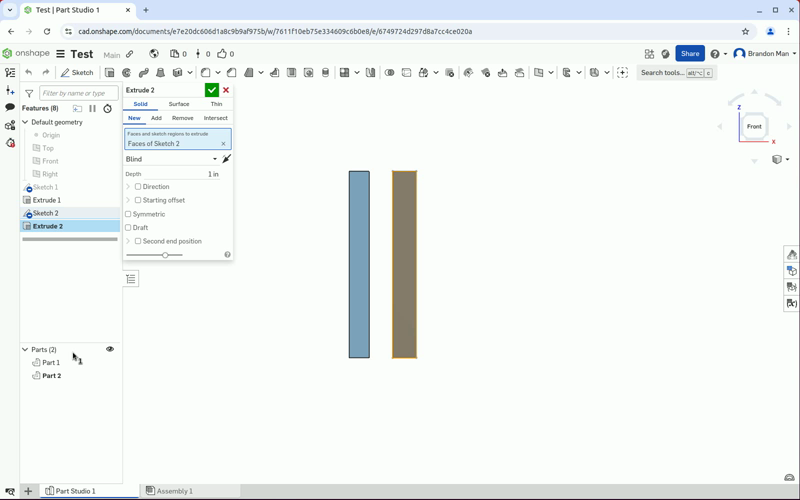
mouse_move(143, 106)
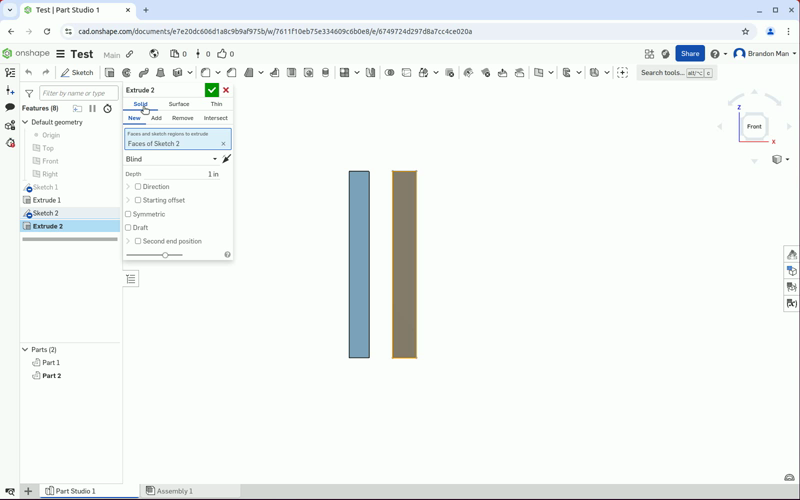
click(143, 106)
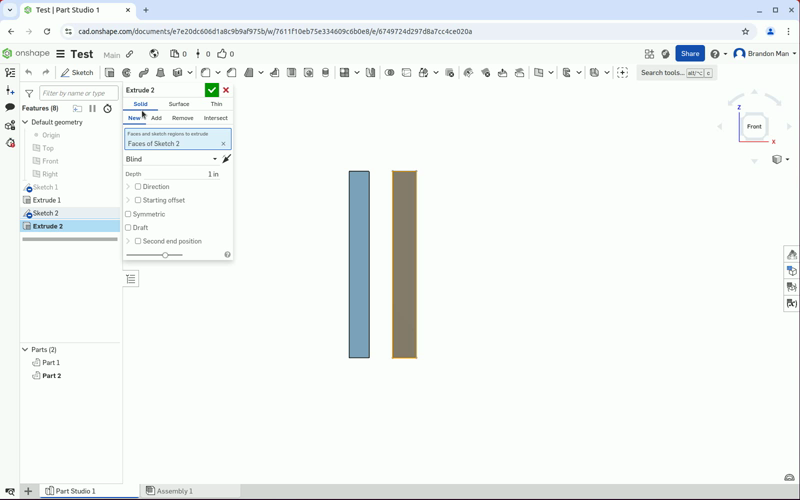
mouse_move(137, 120)
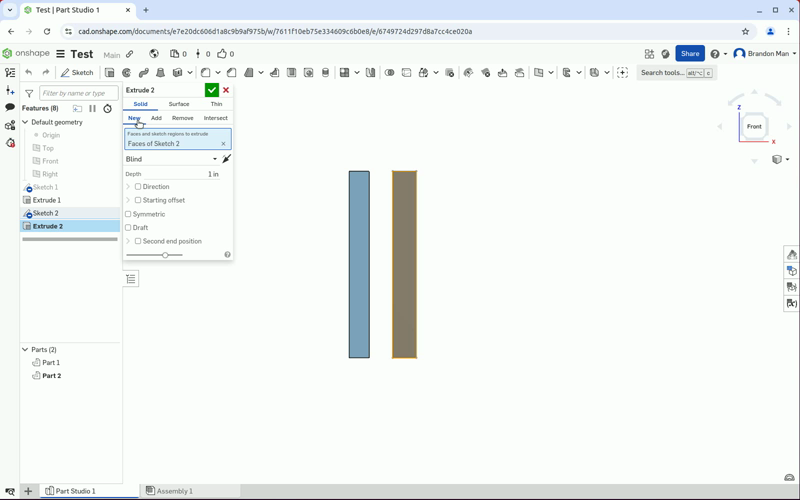
click(137, 120)
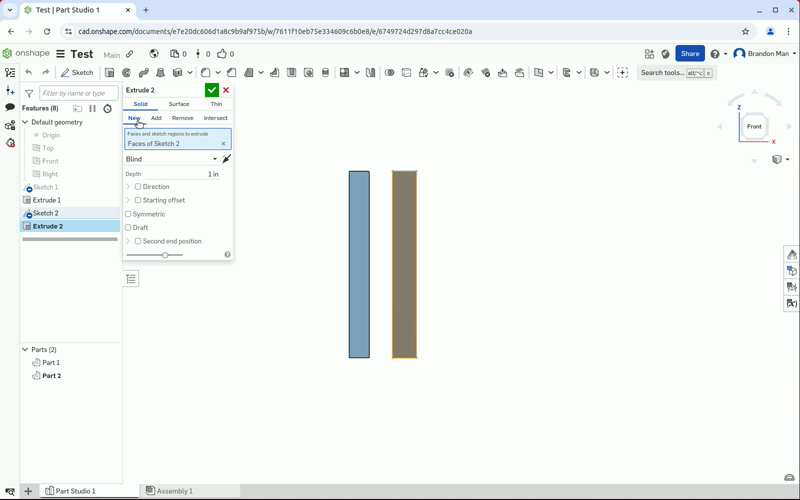
key(tab, 4)
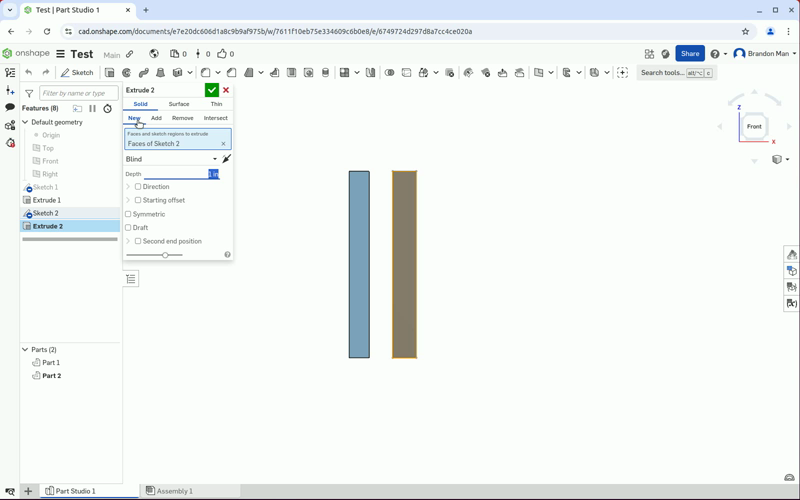
text(3.37)
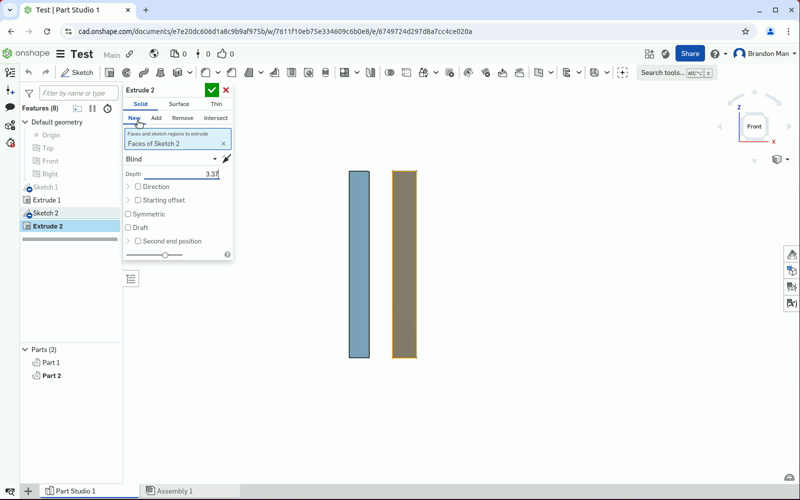
key(enter)
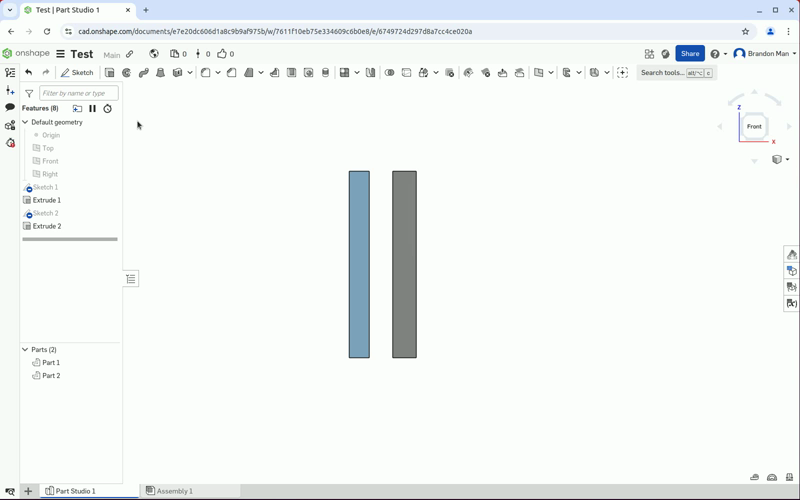
key(shift+h)
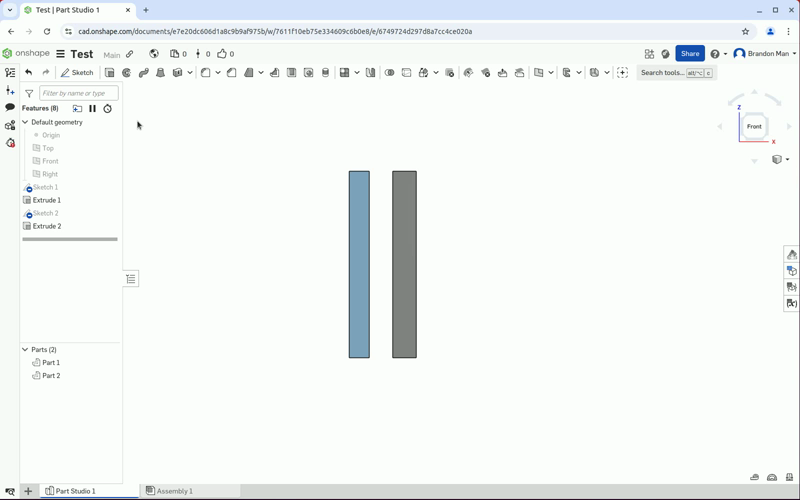
key(shift+h)
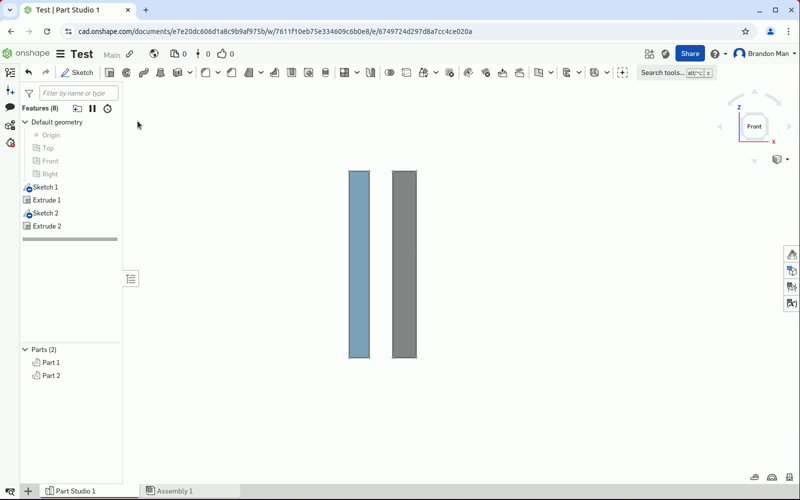
key(shift+7)
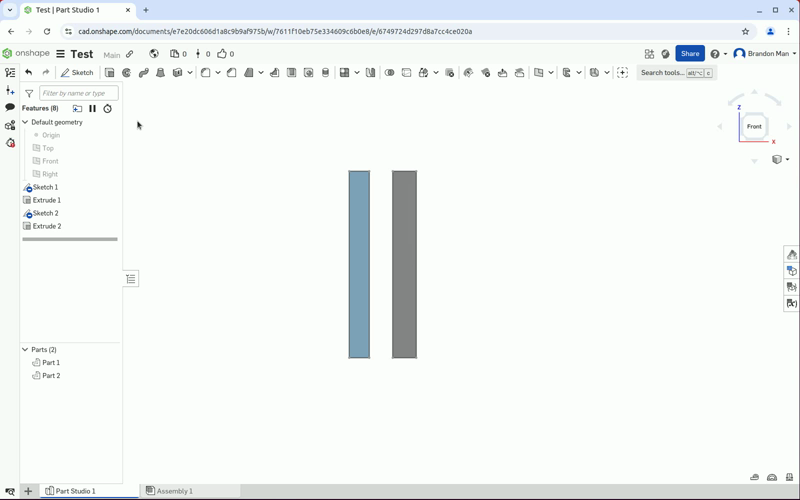
key(left, 2)
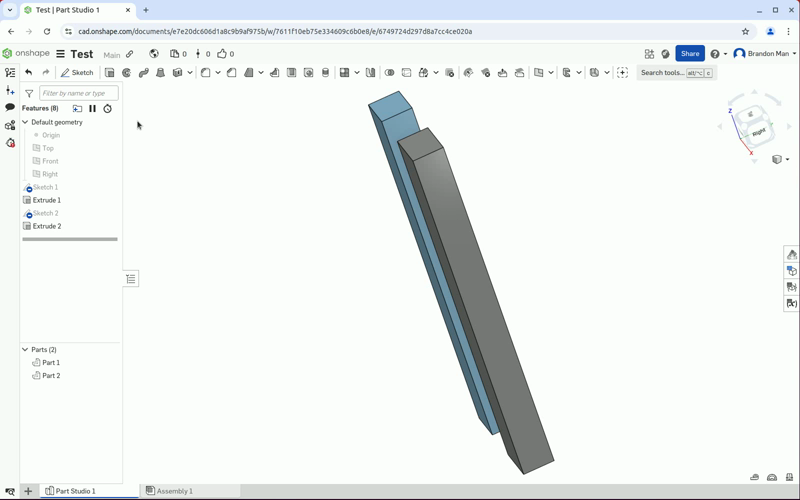
key(down, 2)
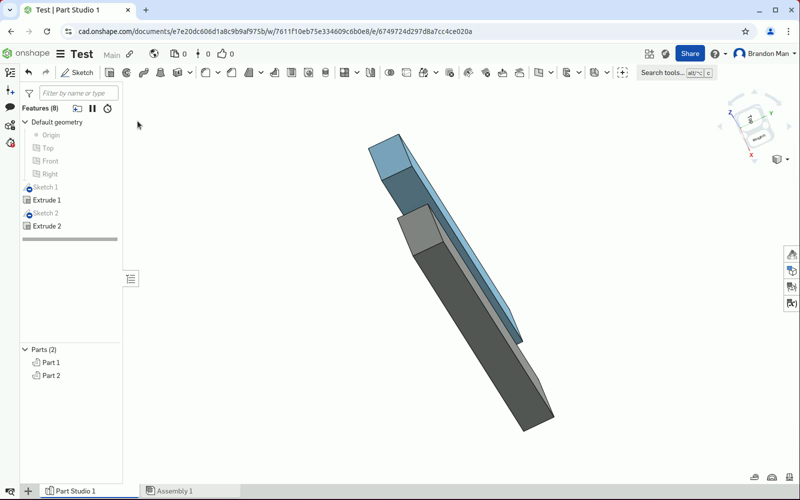
key(up, 2)
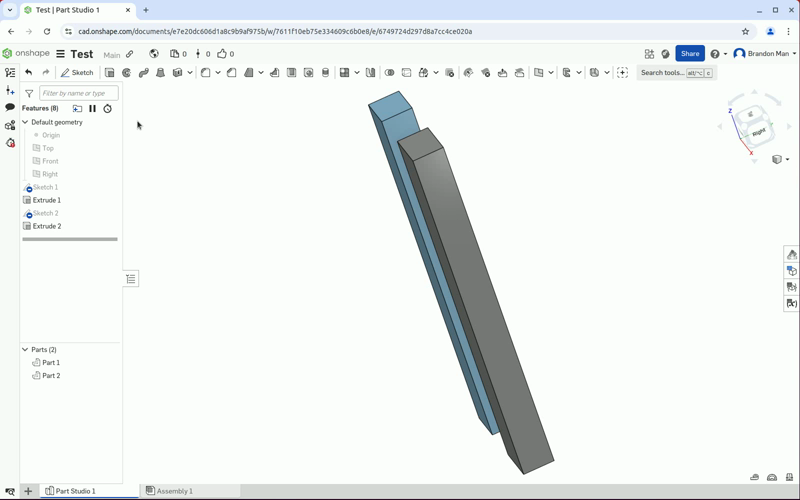
key(right, 2)
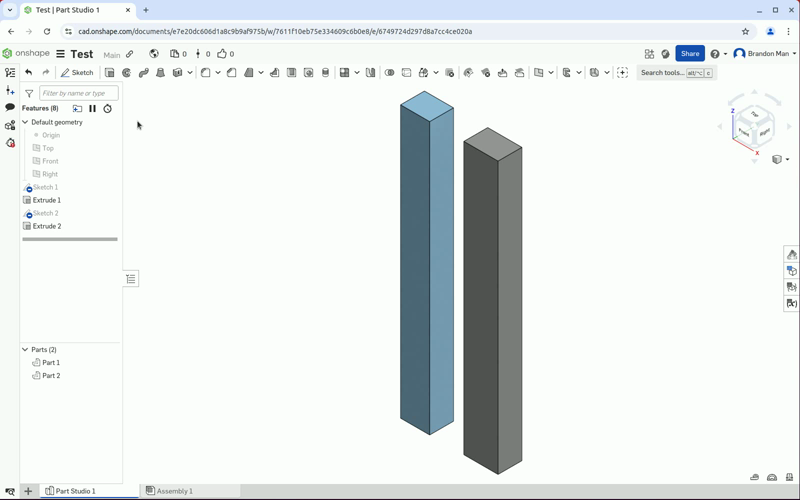
mouse_move(73, 189)
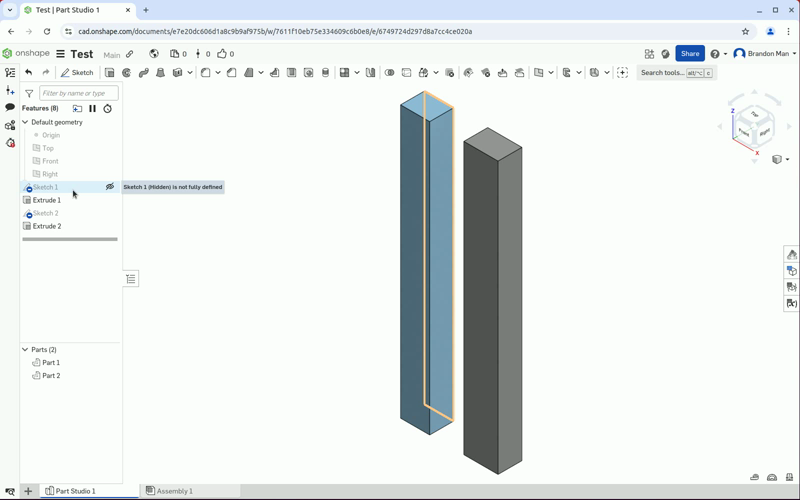
click(73, 189)